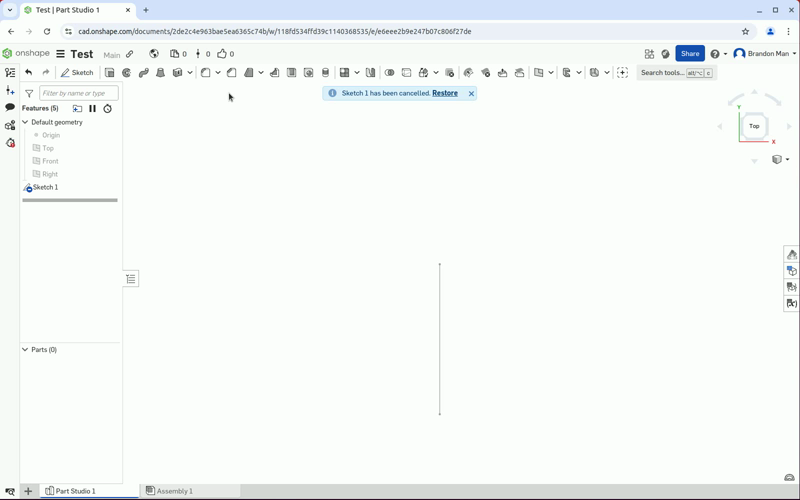
key(shift+h)
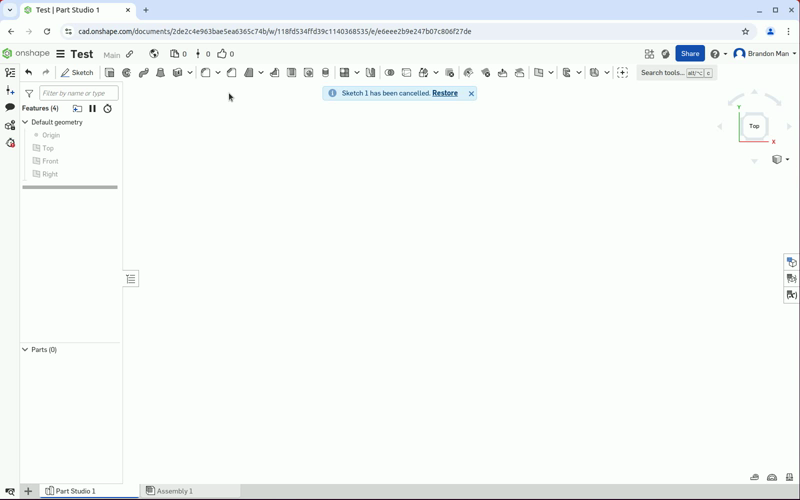
mouse_move(73, 352)
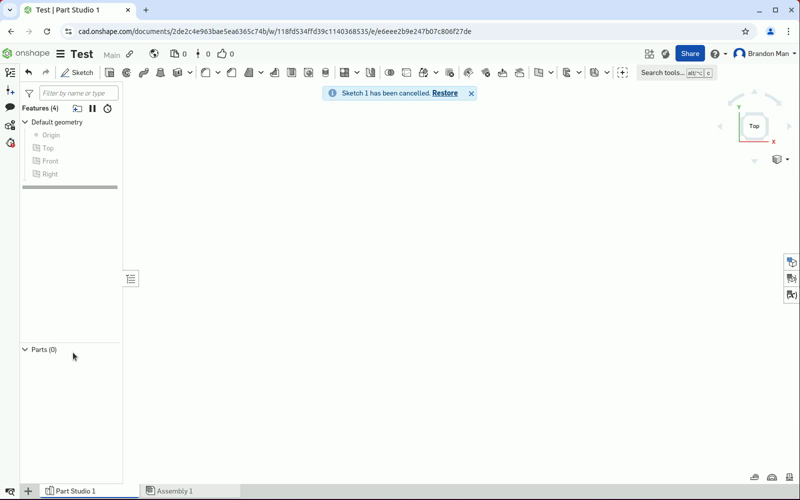
key(y)
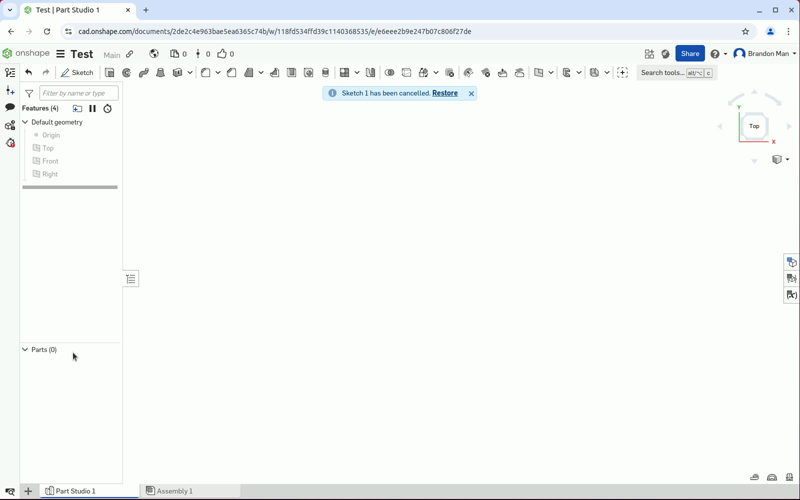
key(shift+p)
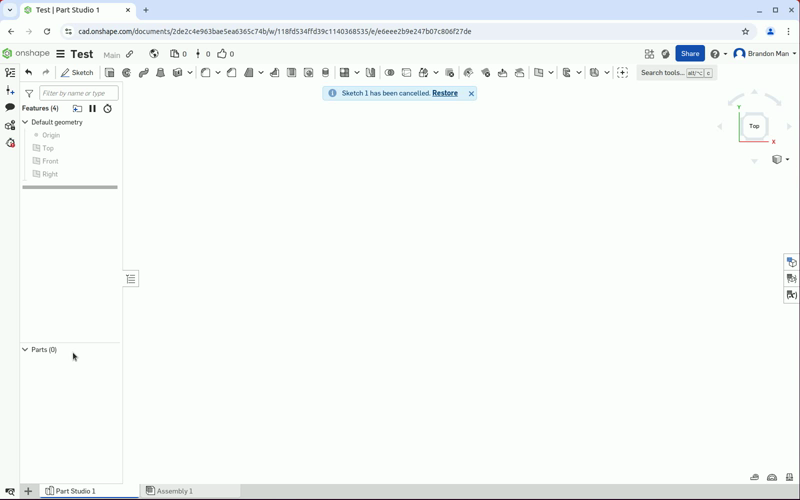
key(space)
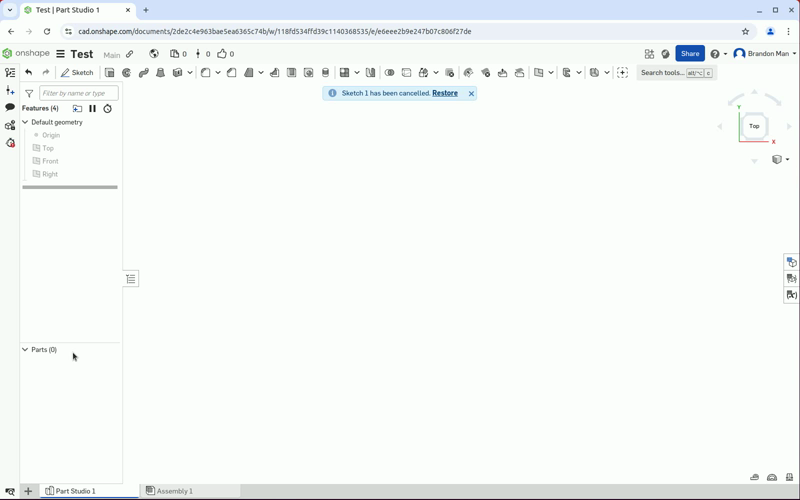
key_down(shift)
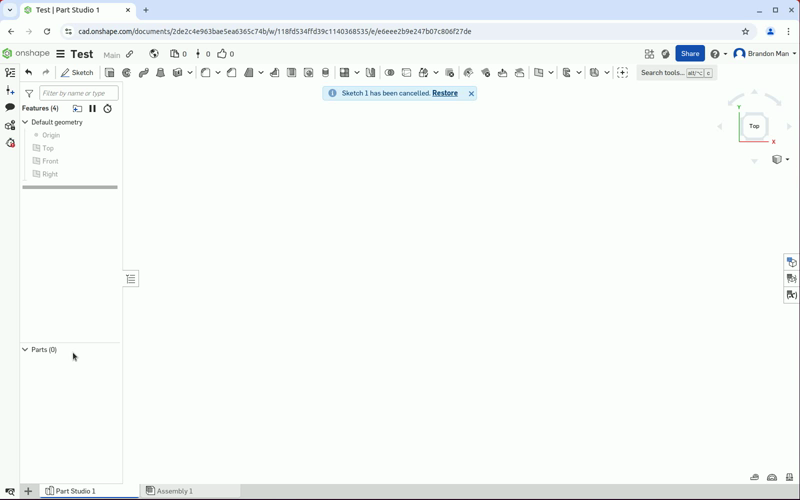
key(up)
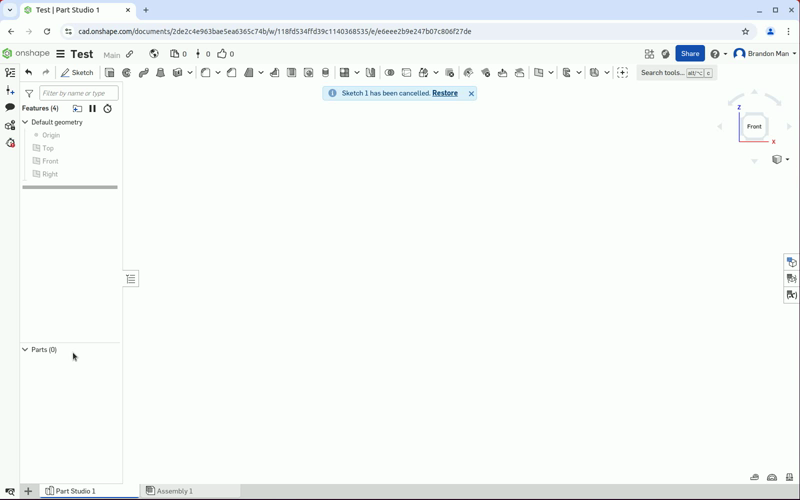
key_up(shift)
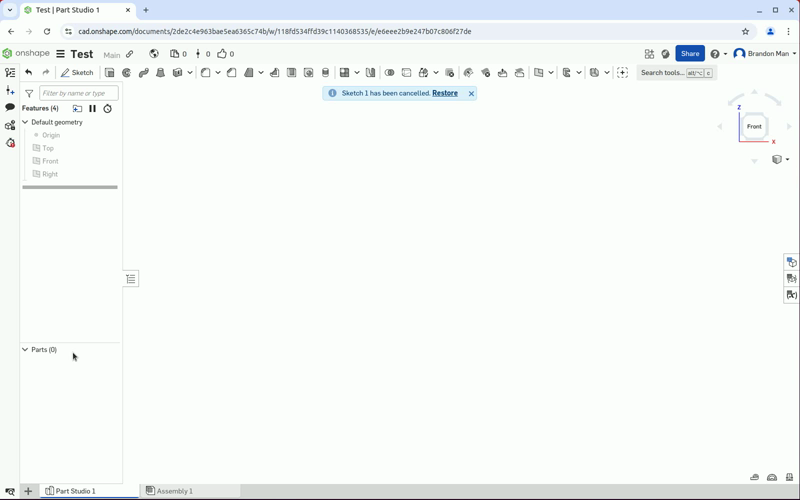
mouse_move(73, 352)
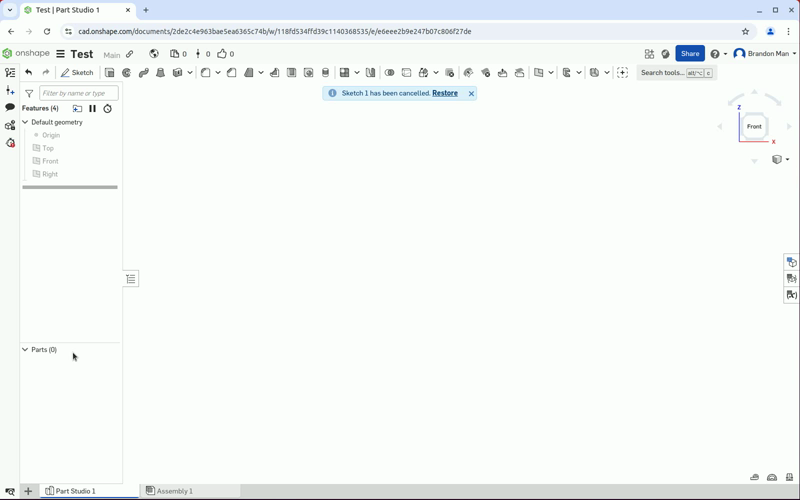
key(shift+y)
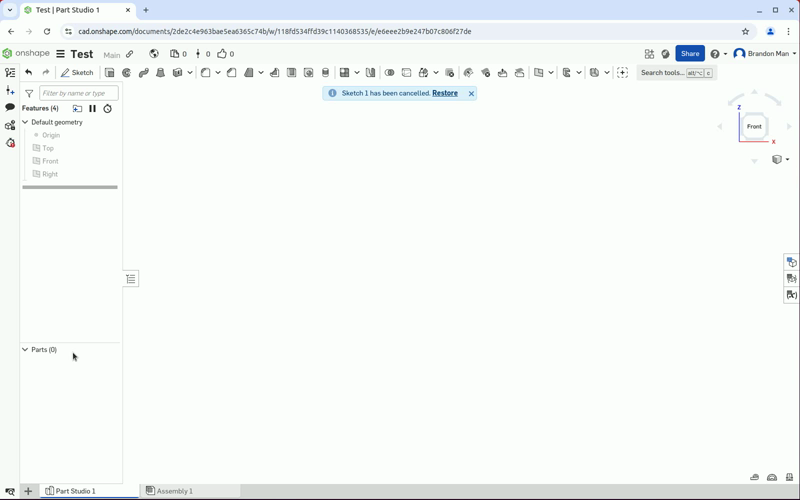
key(shift+s)
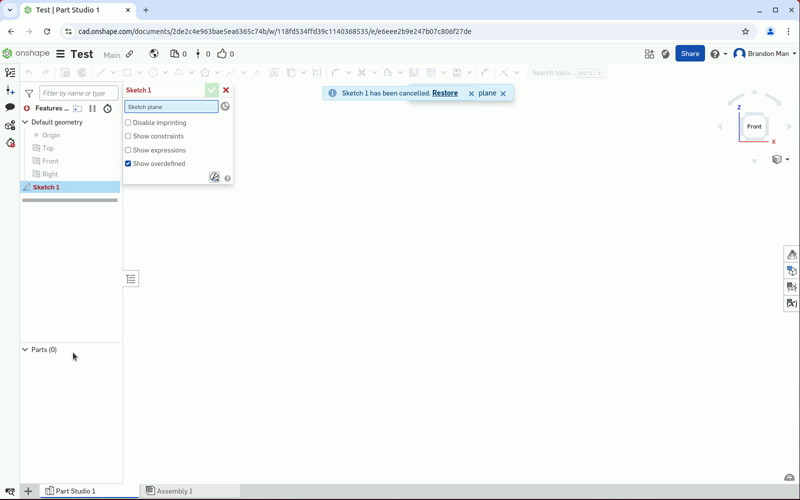
mouse_move(73, 163)
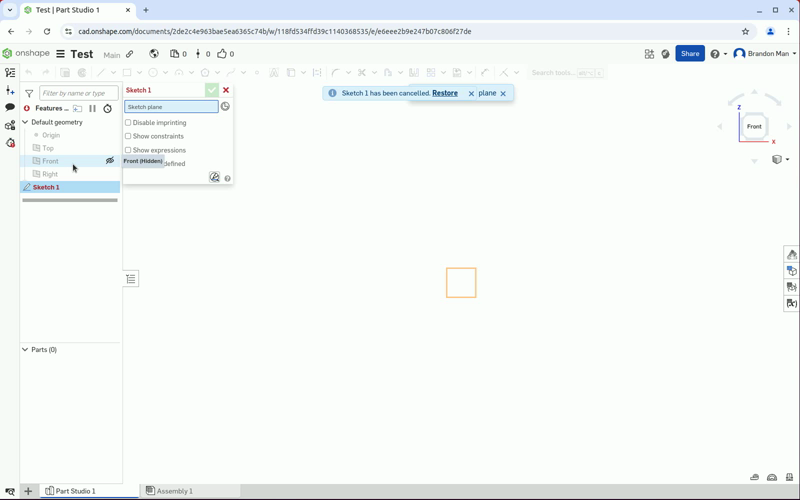
click(73, 163)
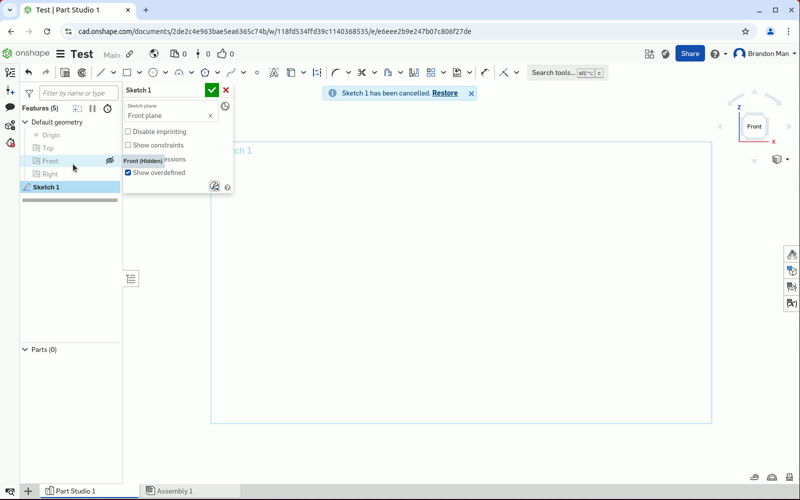
mouse_move(73, 352)
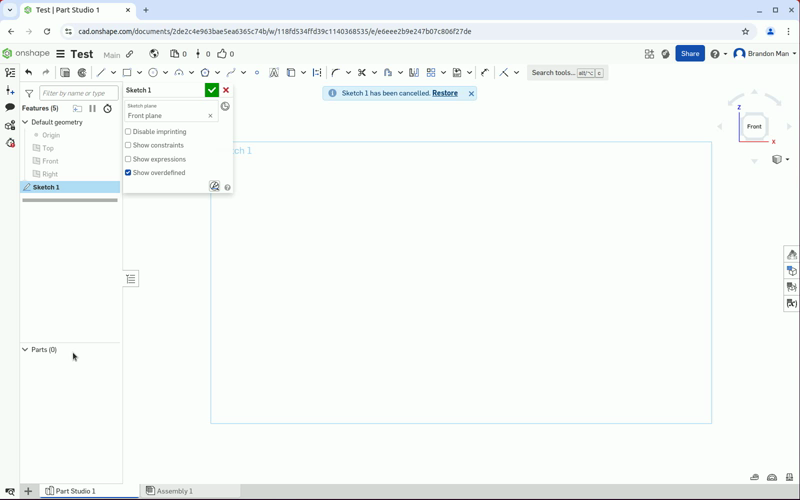
key(y)
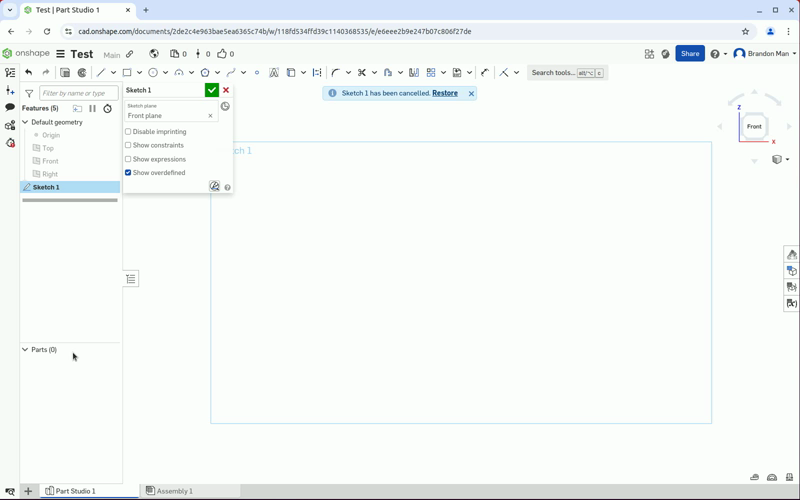
key(l)
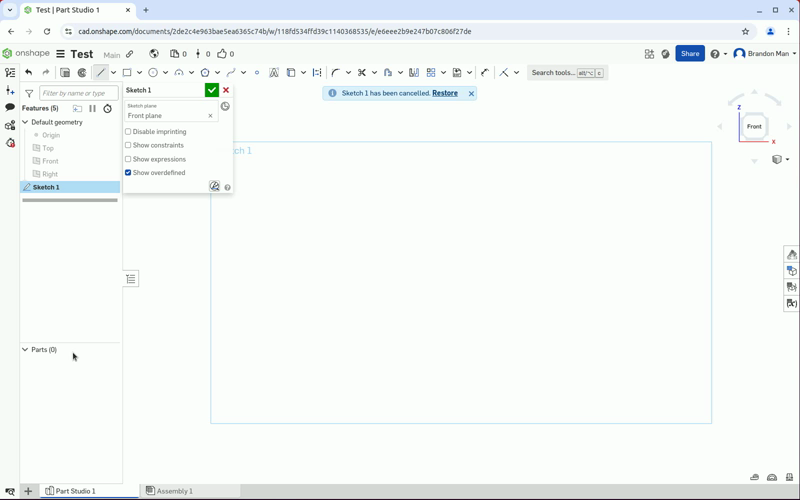
key_down(shift)
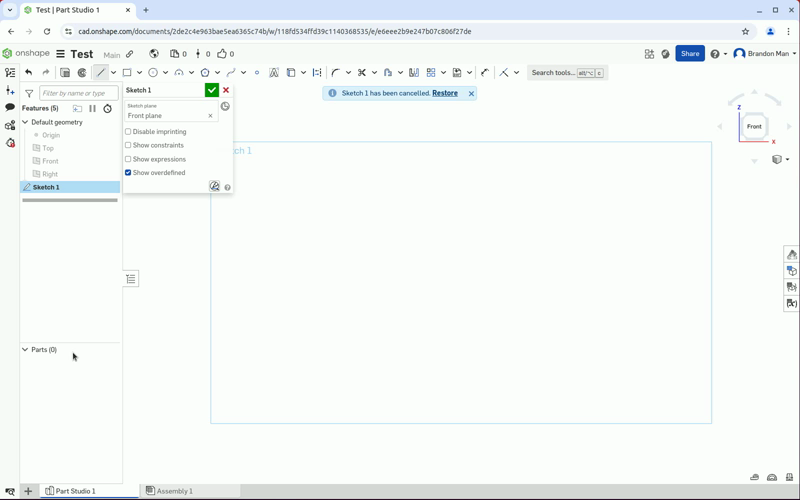
mouse_move(404, 375)
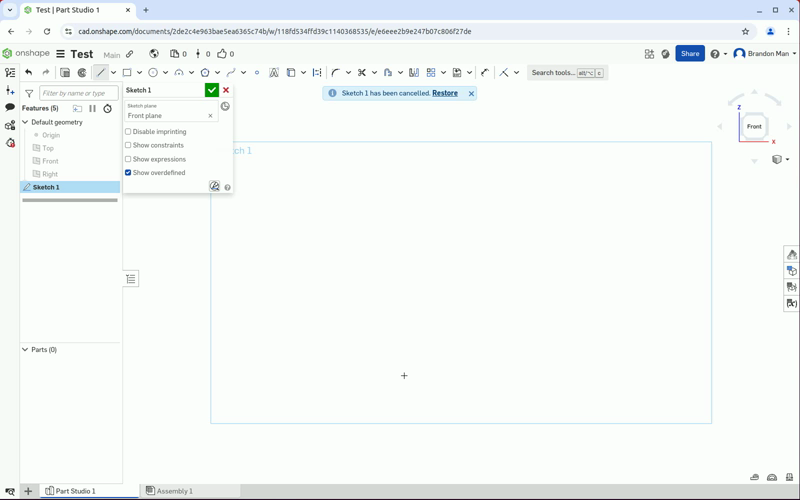
click(404, 375)
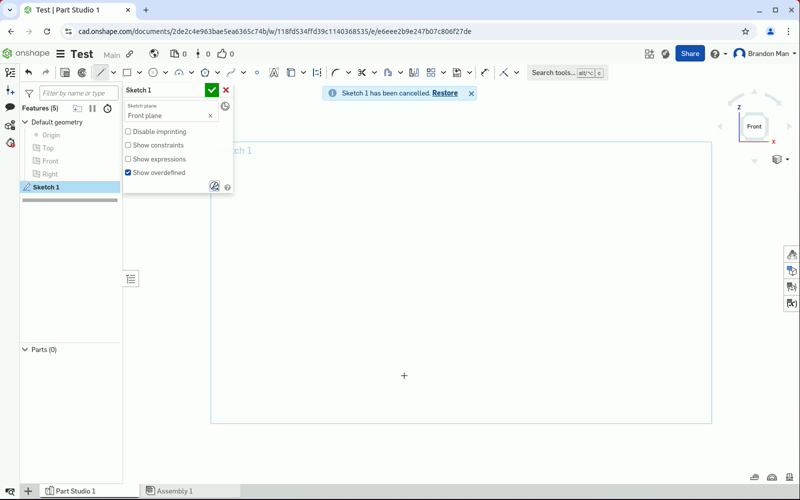
key_up(shift)
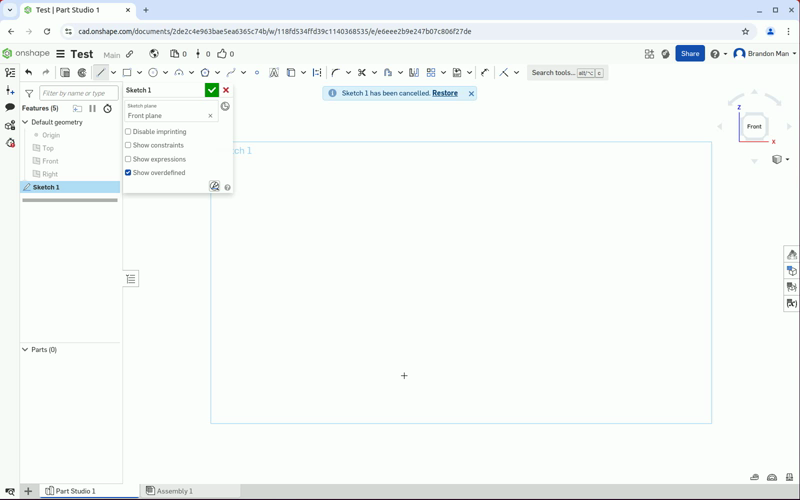
key_down(shift)
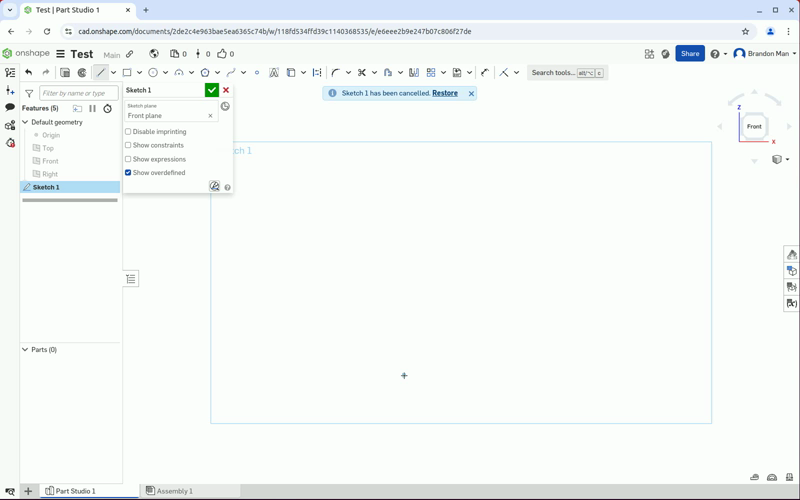
mouse_move(507, 375)
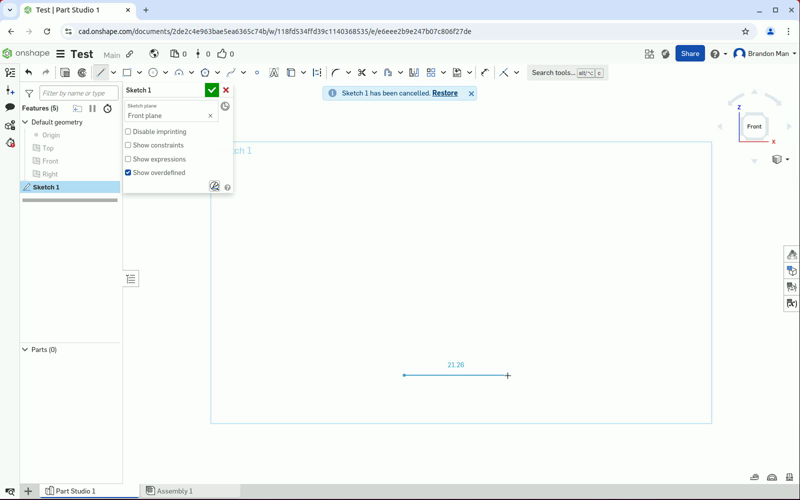
click(507, 375)
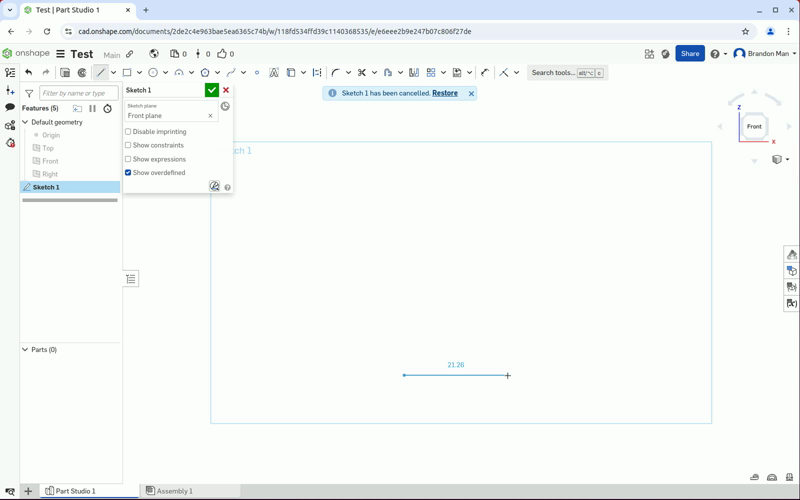
key_up(shift)
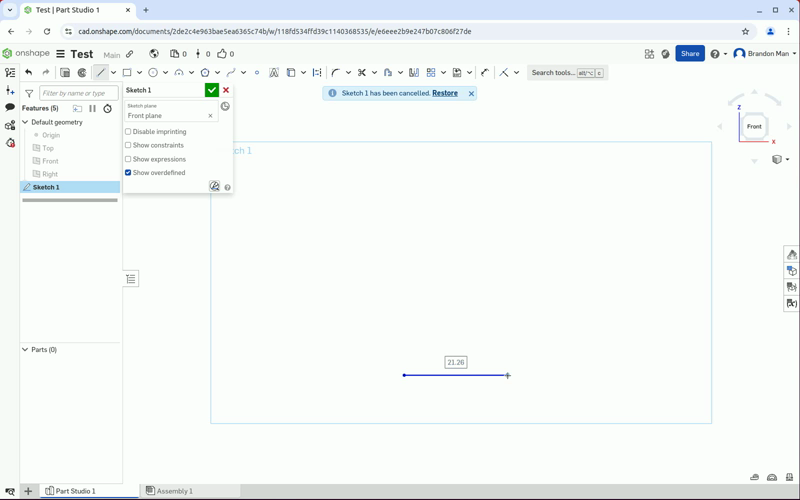
key_down(shift)
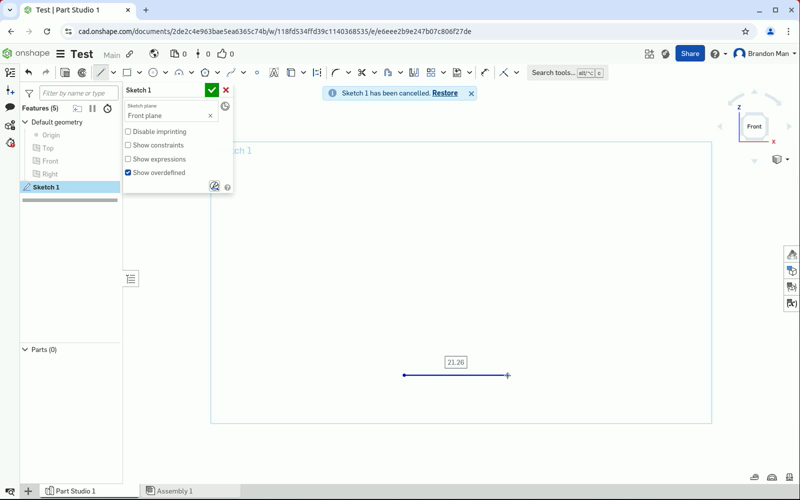
mouse_move(507, 171)
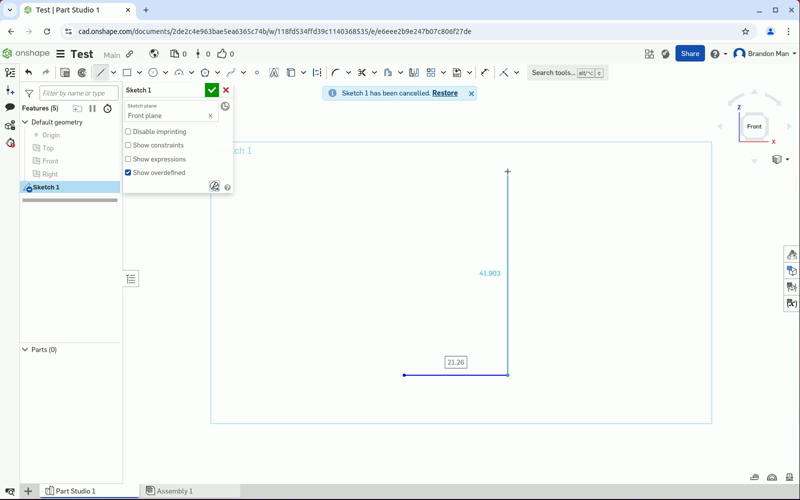
click(507, 171)
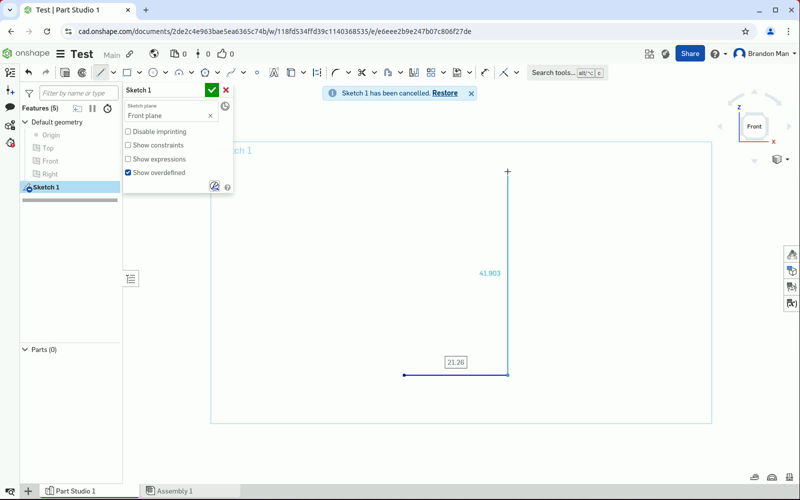
key_up(shift)
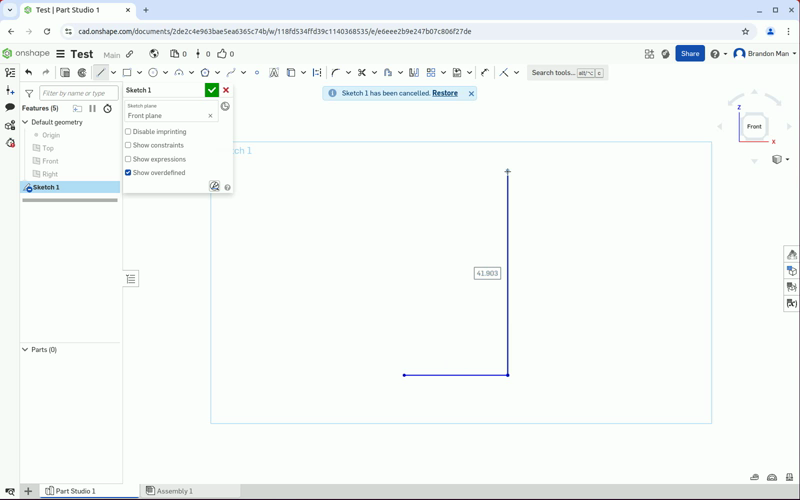
key_down(shift)
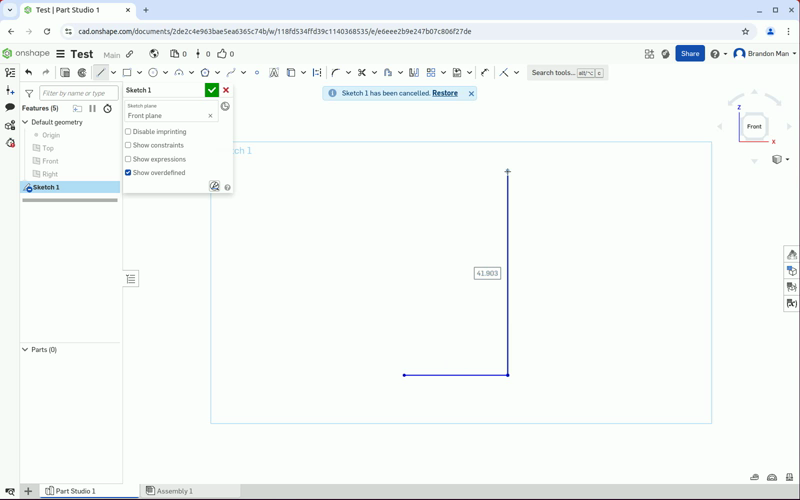
mouse_move(404, 171)
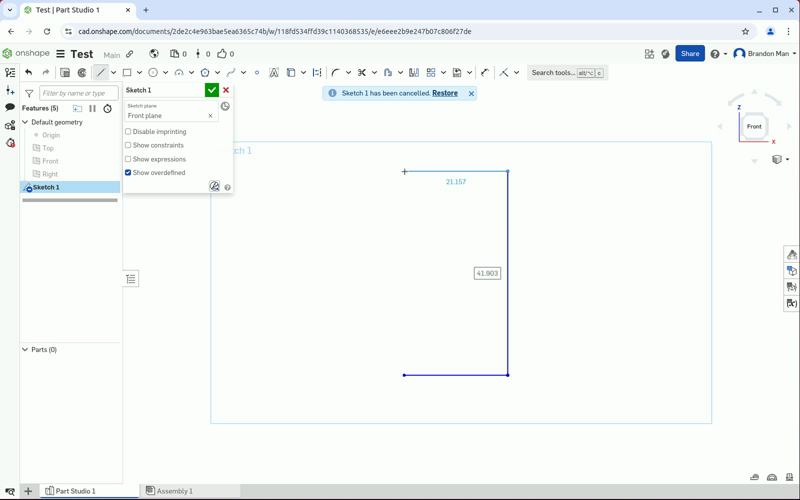
click(404, 171)
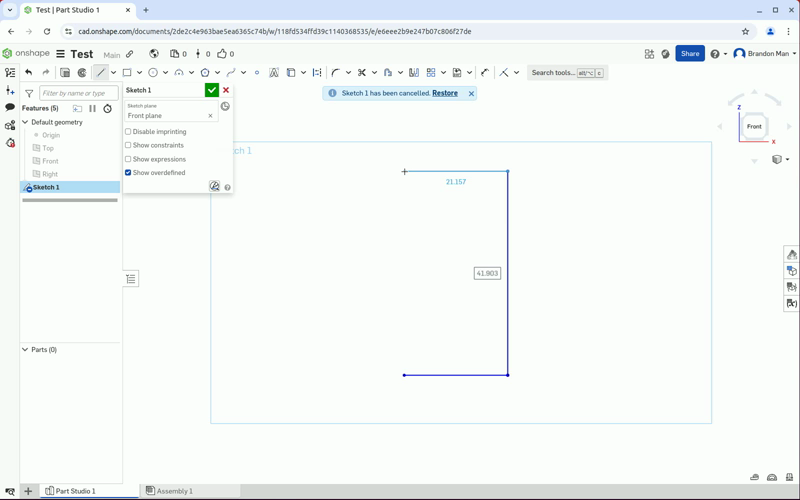
key_up(shift)
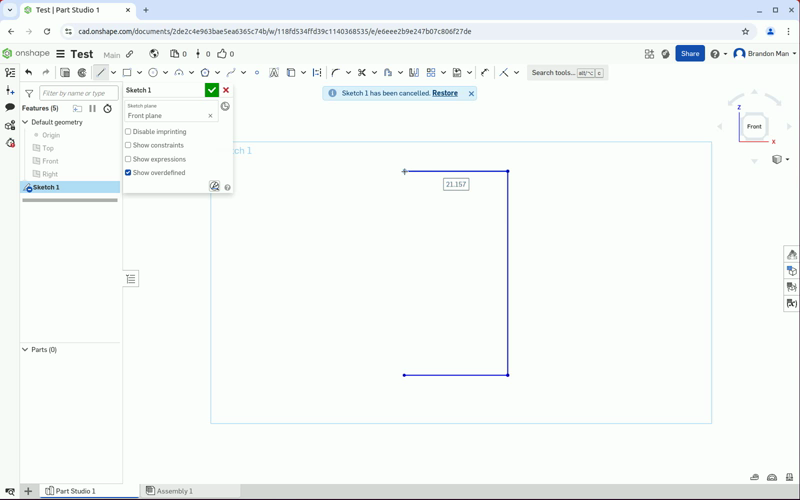
key_down(shift)
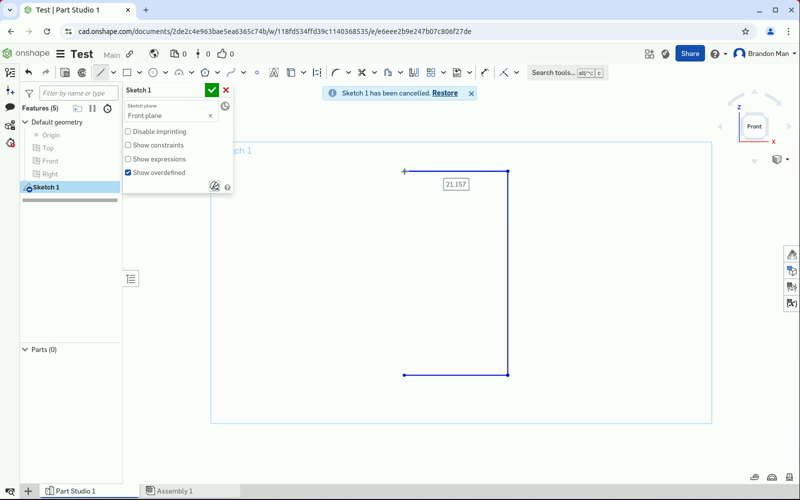
mouse_move(404, 375)
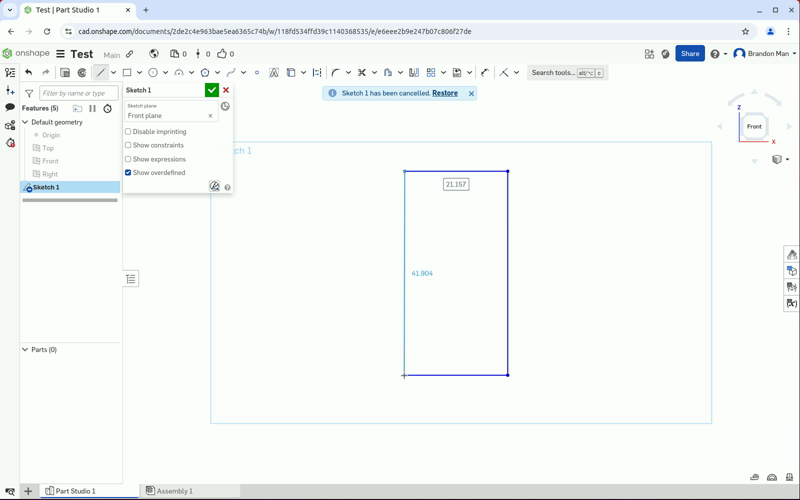
key_up(shift)
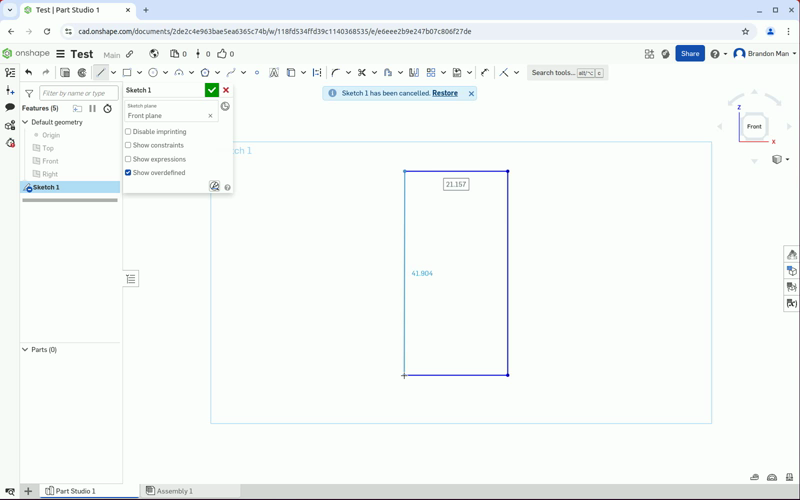
click(404, 375)
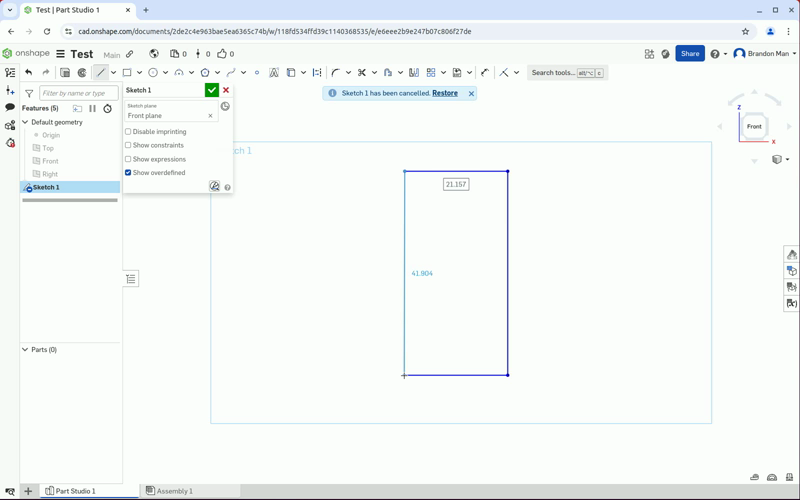
key(esc)
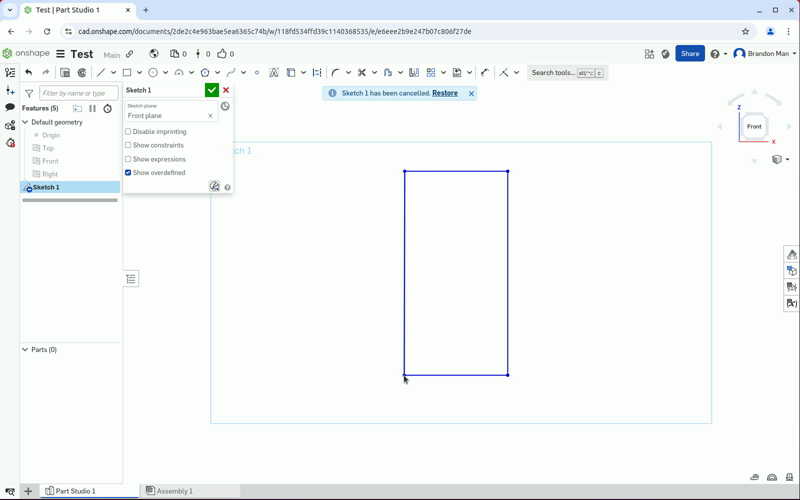
mouse_move(428, 339)
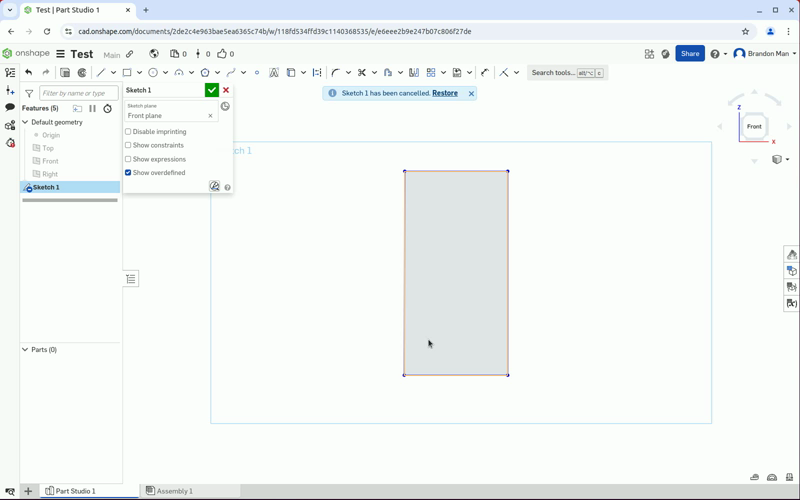
click(428, 339)
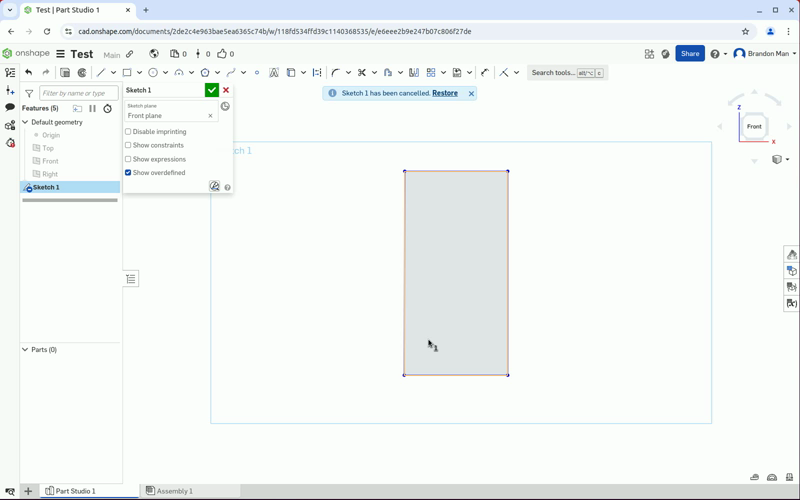
mouse_move(73, 352)
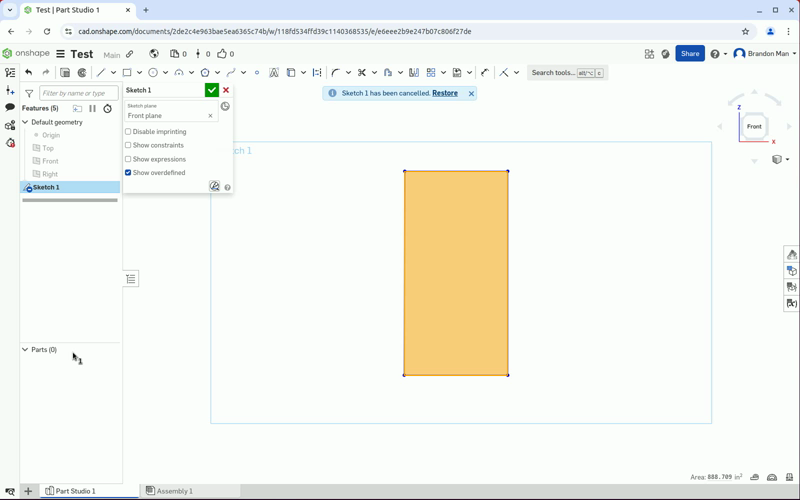
key(shift+y)
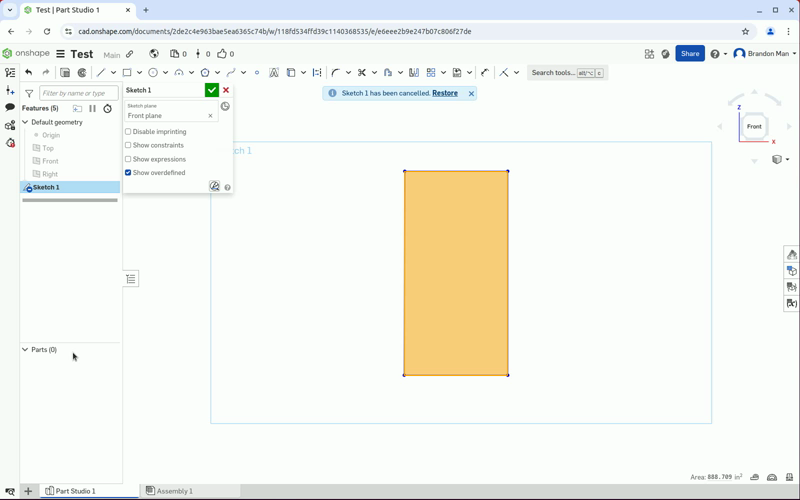
key(shift+e)
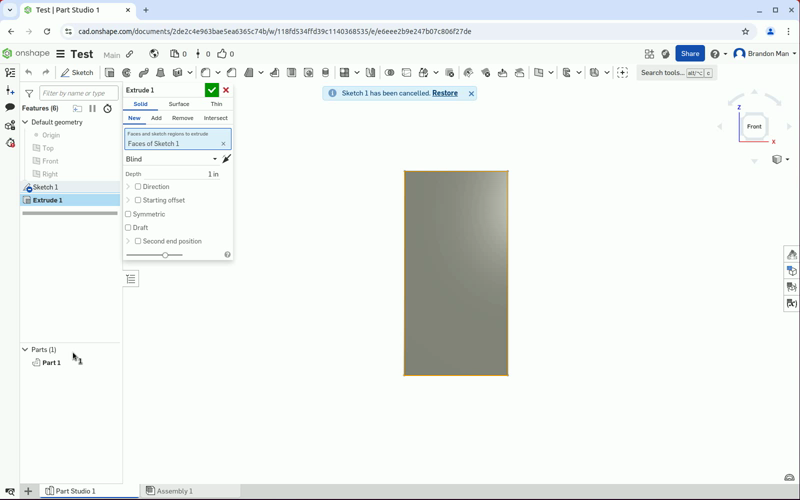
mouse_move(143, 106)
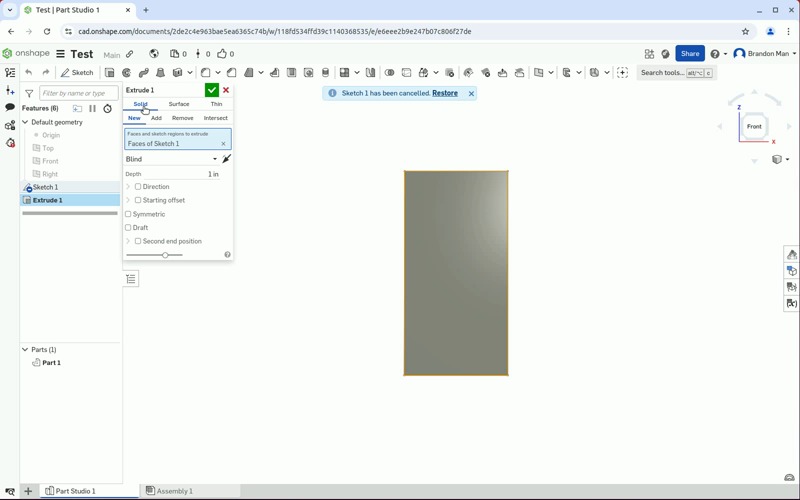
click(143, 106)
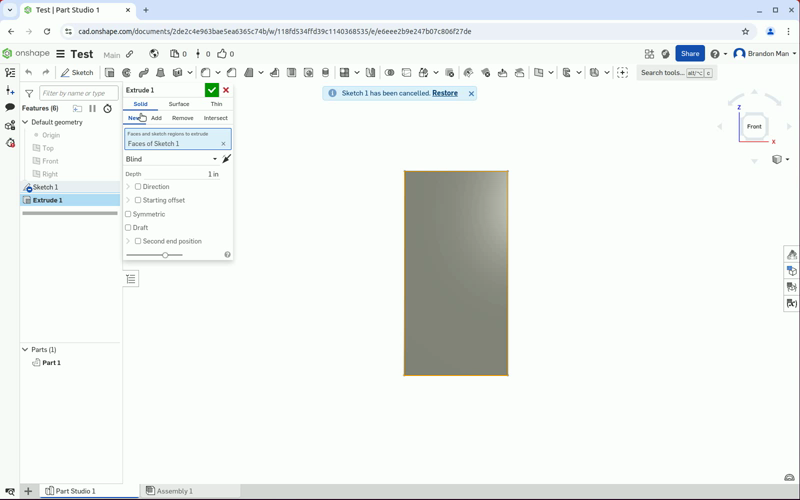
mouse_move(137, 120)
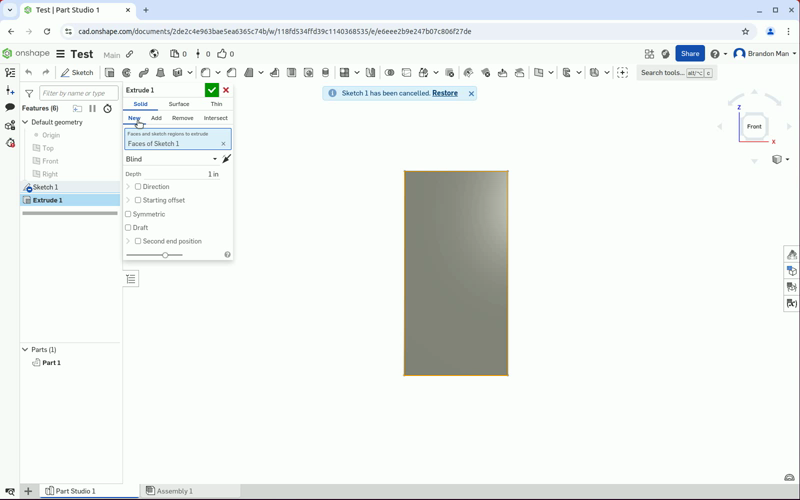
click(137, 120)
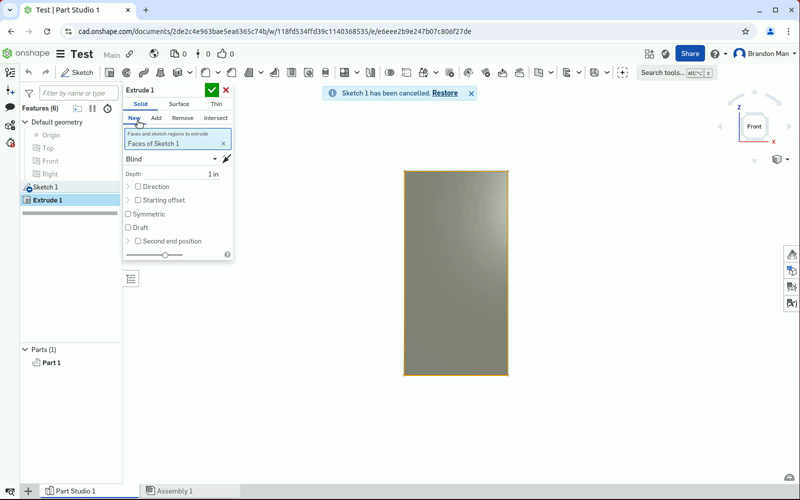
key(tab, 4)
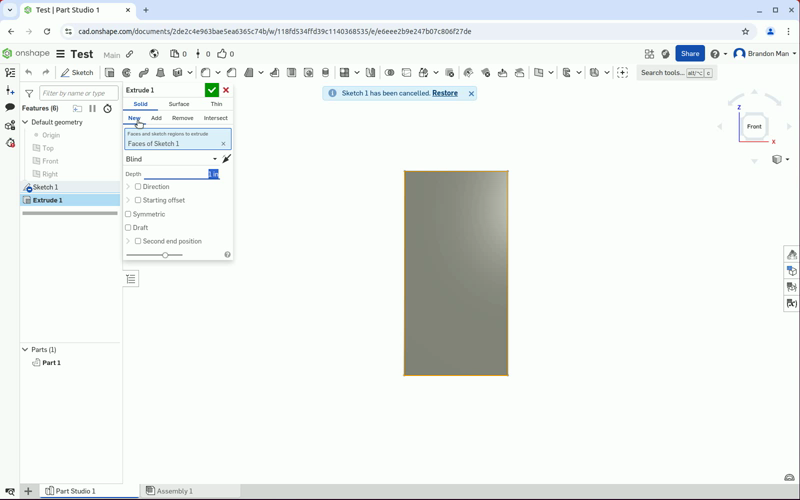
text(0.241)
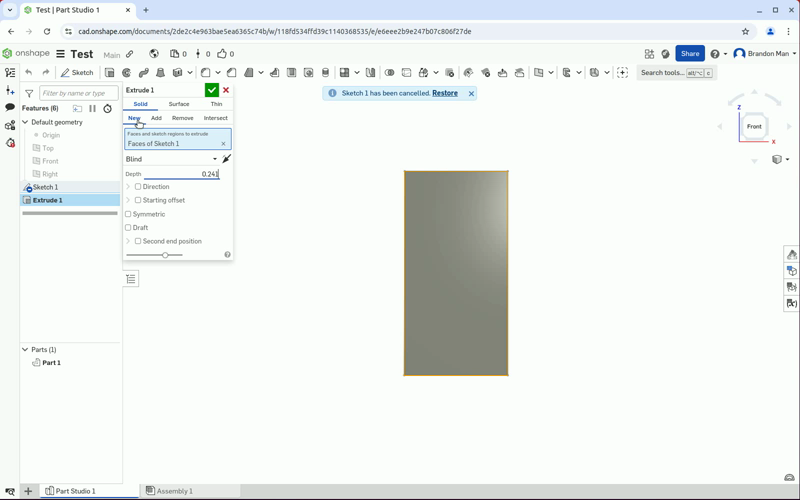
key(enter)
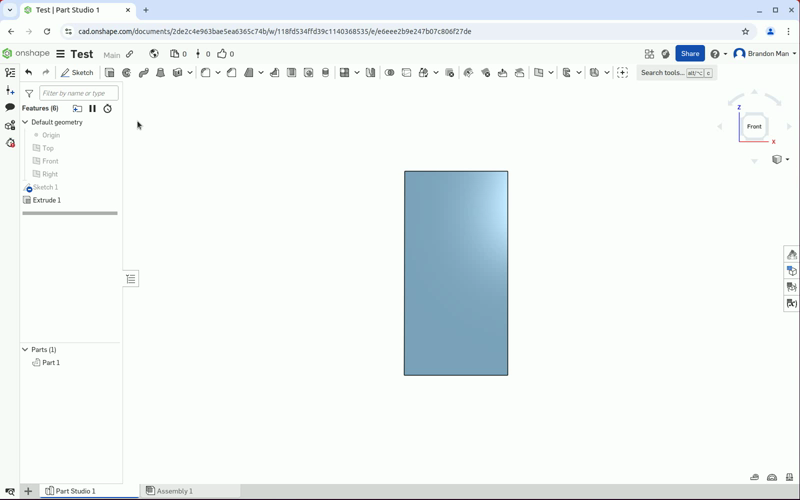
key(shift+h)
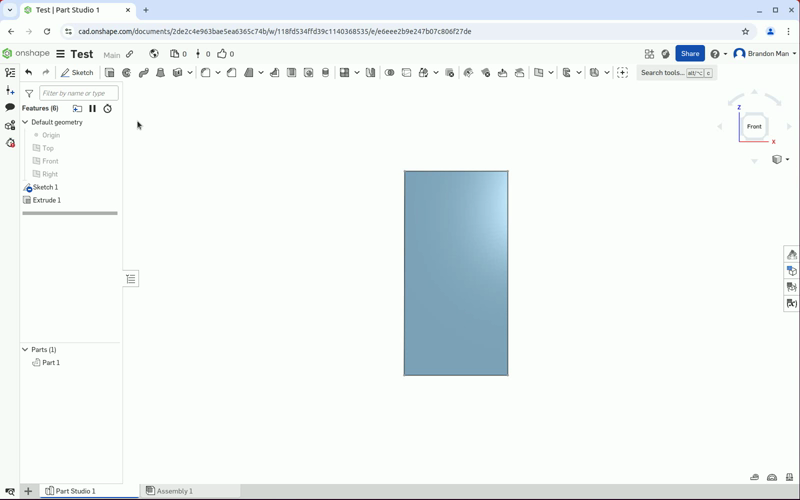
key(shift+h)
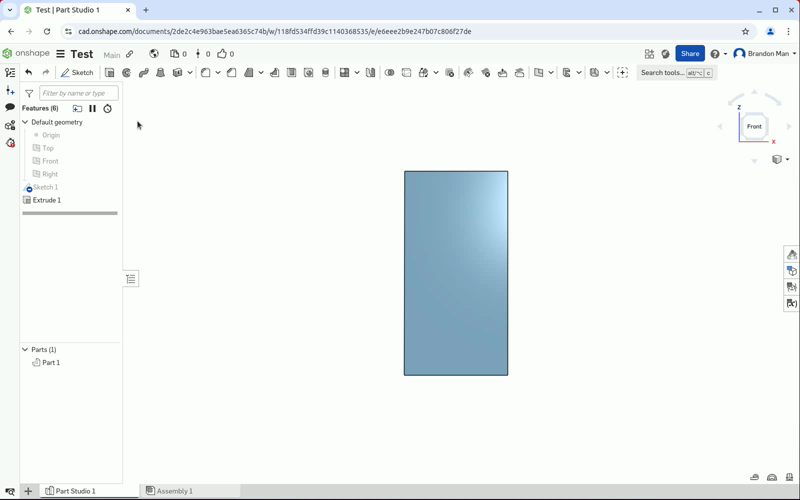
mouse_move(73, 189)
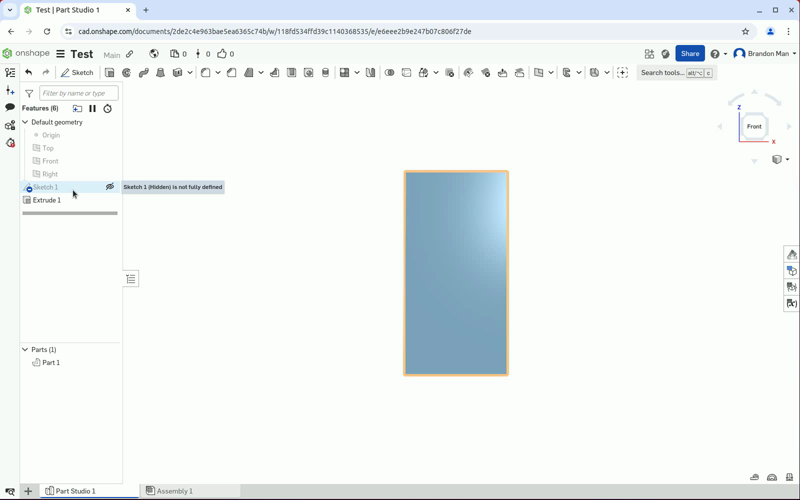
click(73, 189)
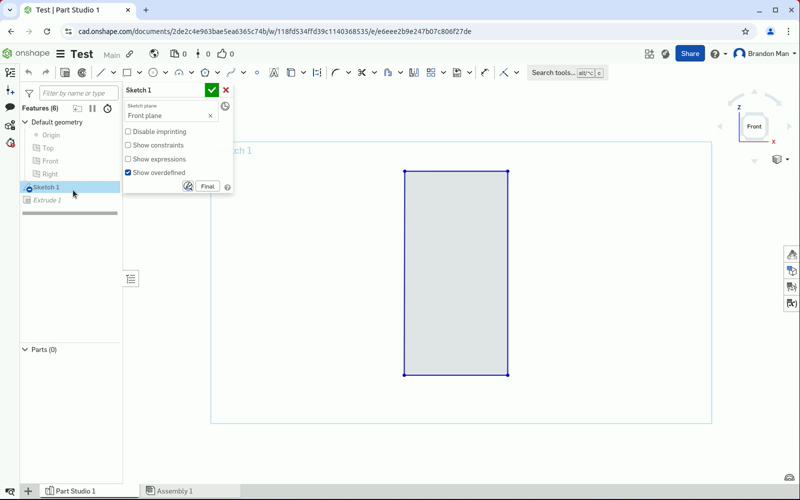
mouse_move(229, 92)
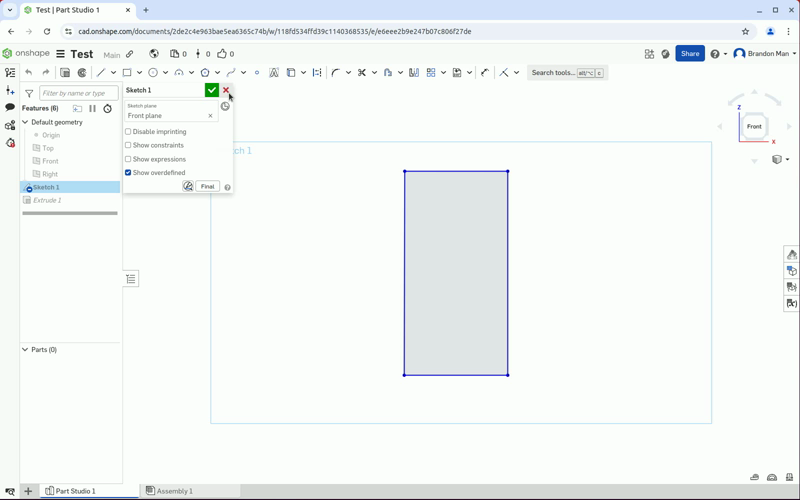
click(229, 92)
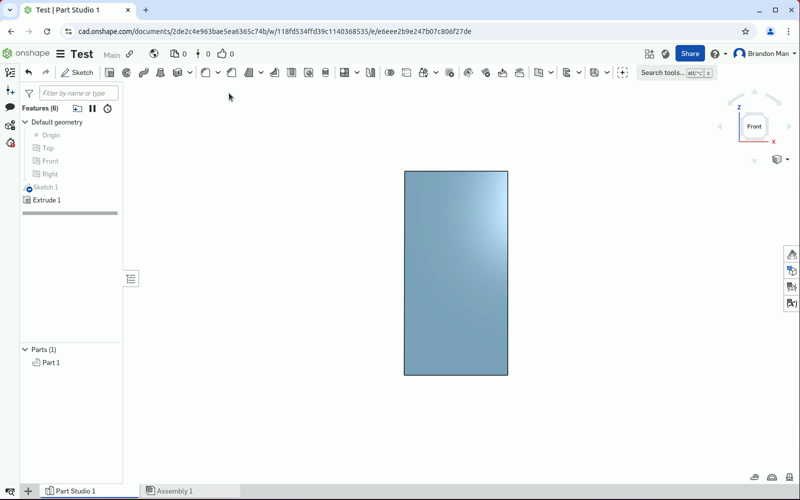
mouse_move(541, 75)
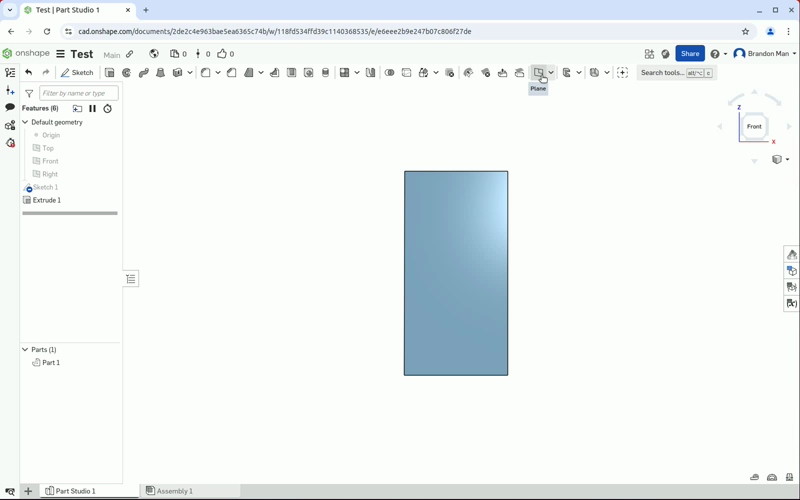
click(541, 75)
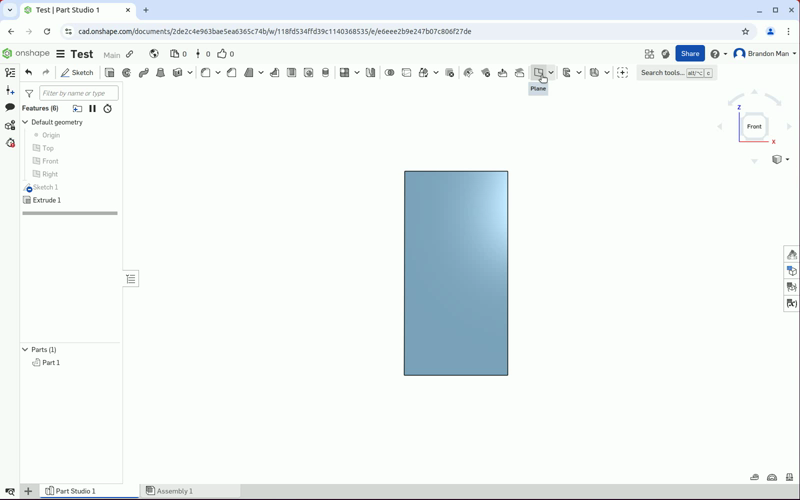
mouse_move(73, 163)
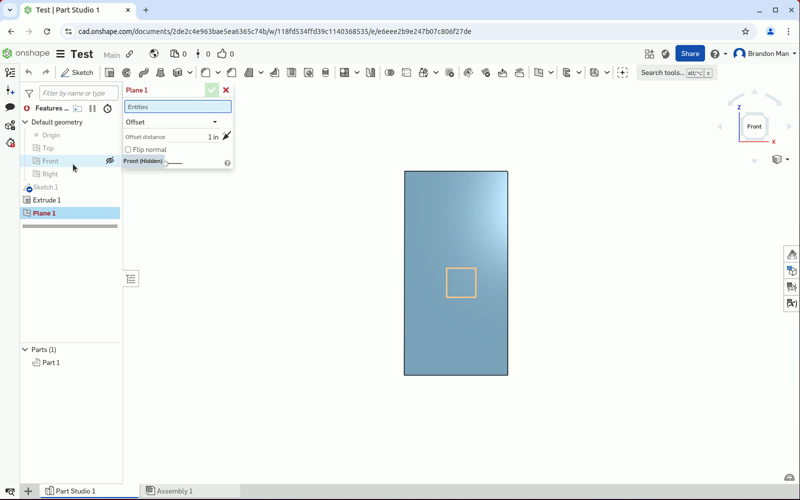
click(73, 163)
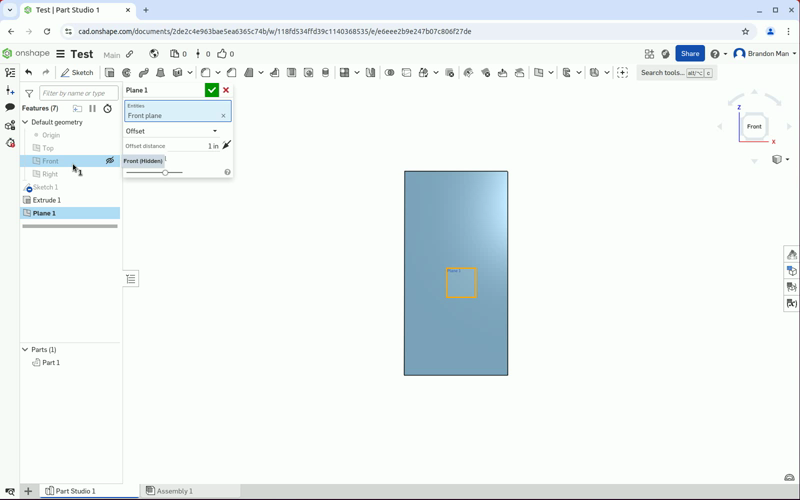
key(tab, 2)
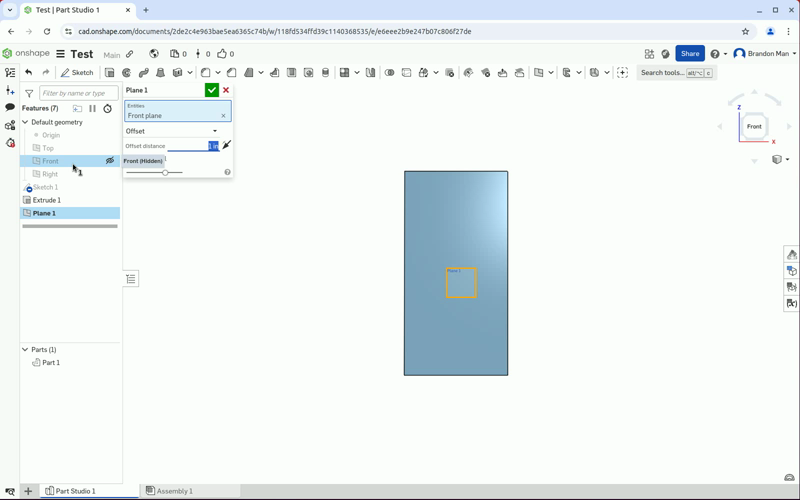
text(0.246)
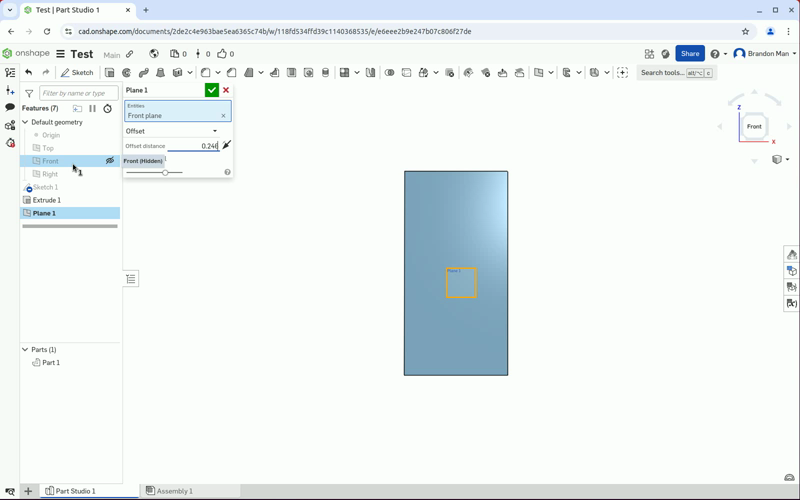
key(enter, 2)
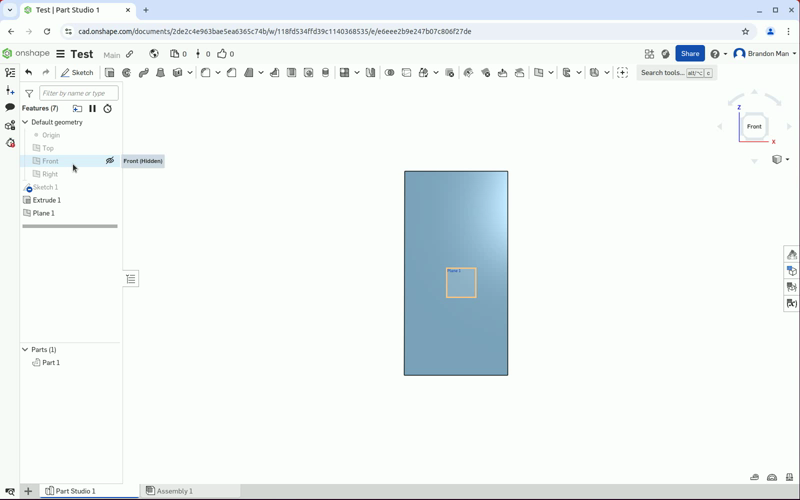
key(shift+s)
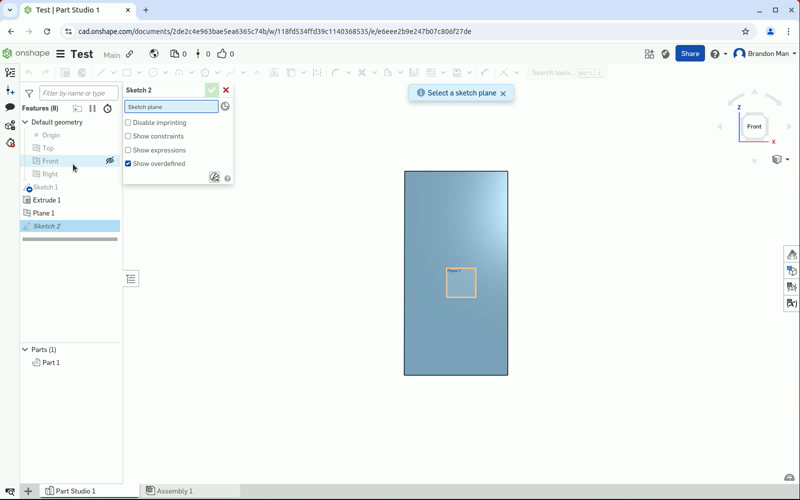
mouse_move(73, 215)
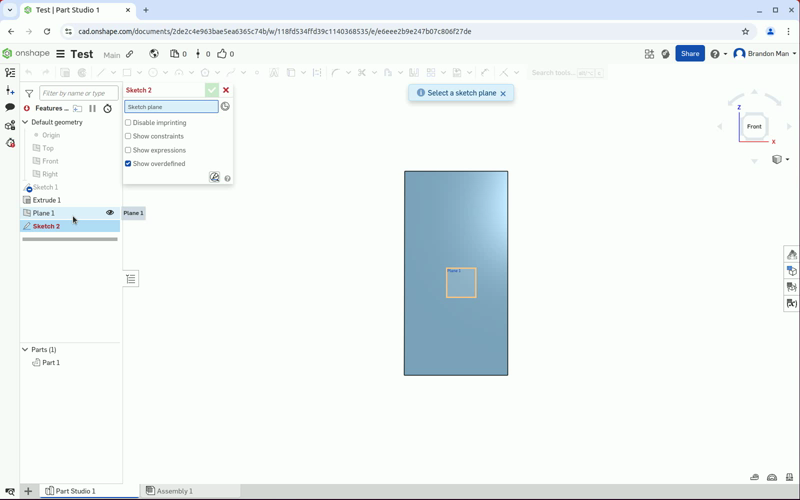
click(73, 215)
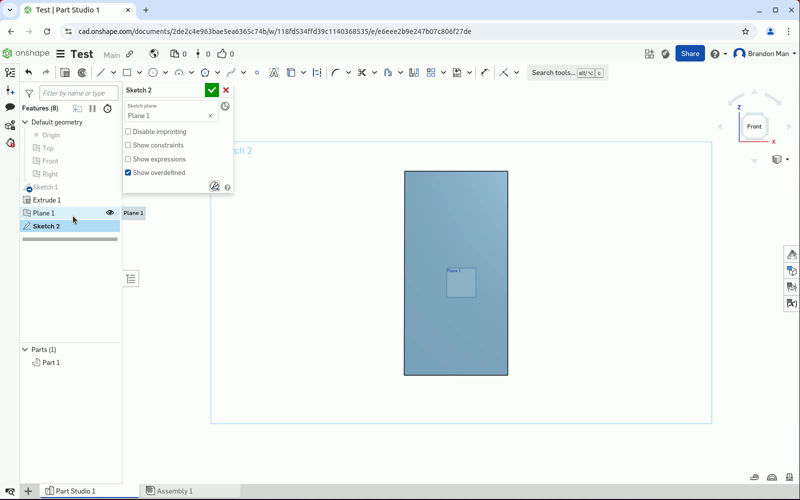
mouse_move(73, 352)
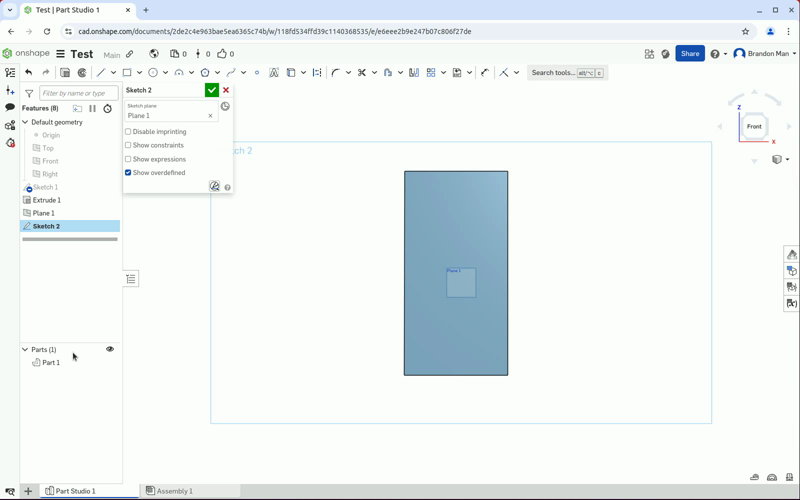
key(y)
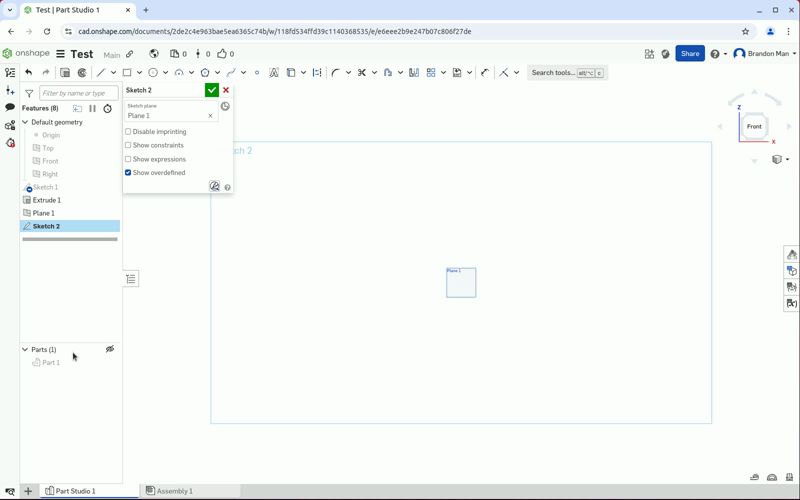
key(l)
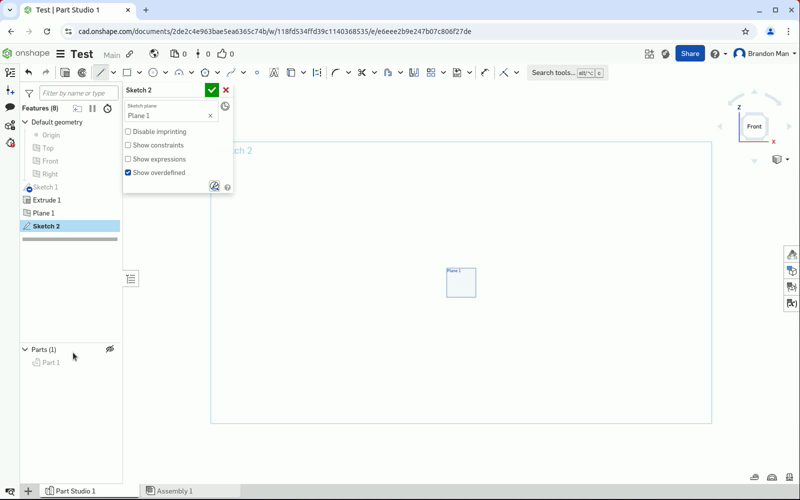
key_down(shift)
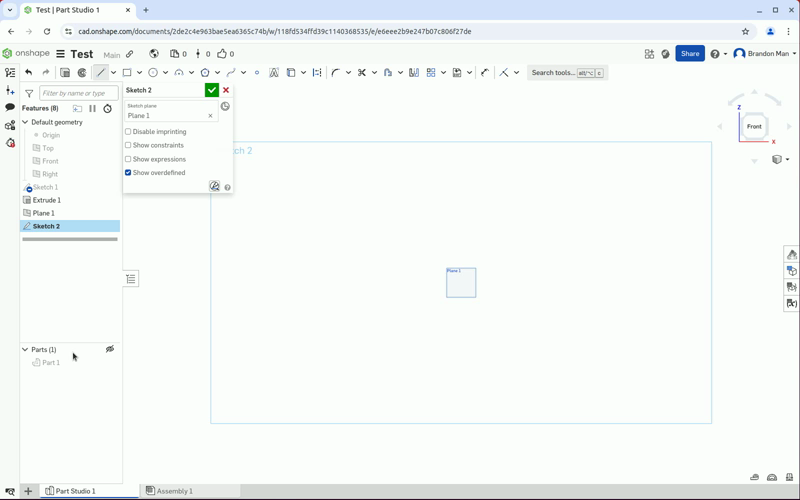
mouse_move(445, 354)
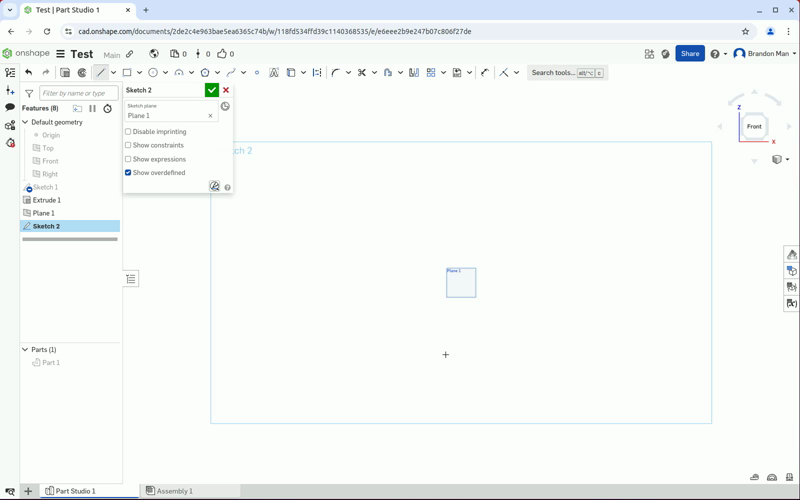
click(445, 354)
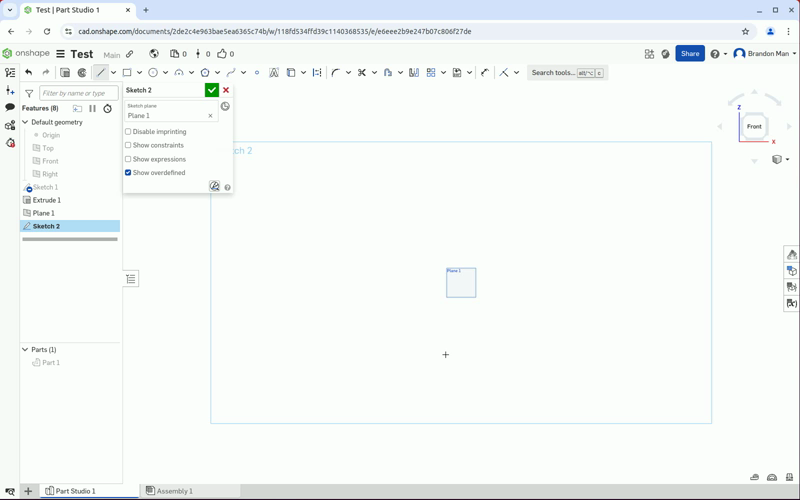
key_up(shift)
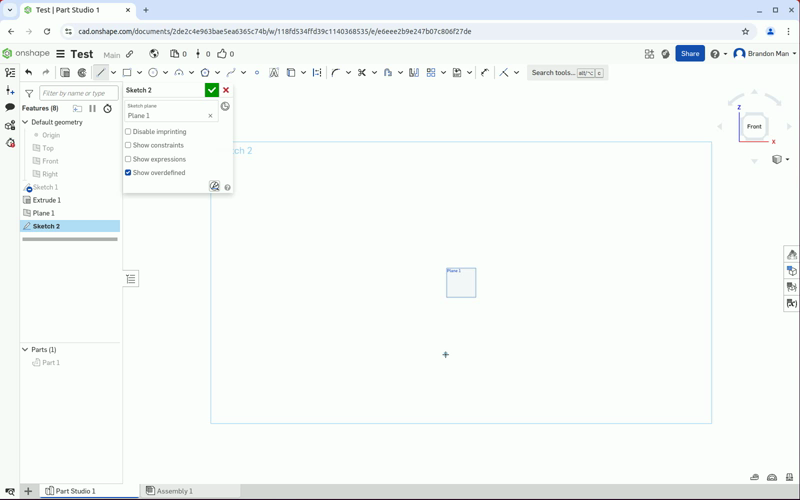
key_down(shift)
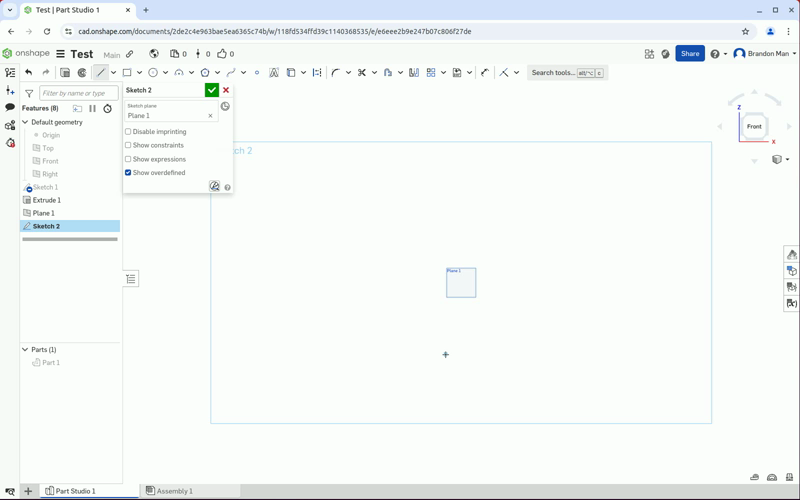
mouse_move(475, 354)
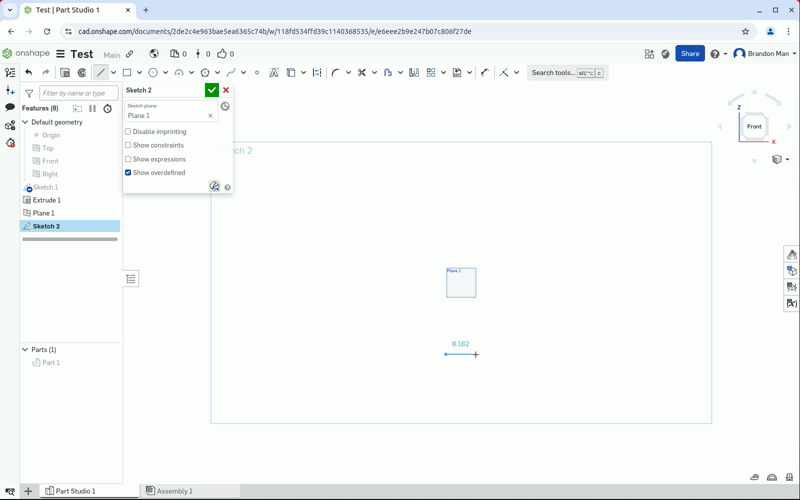
mouse_move(497, 354)
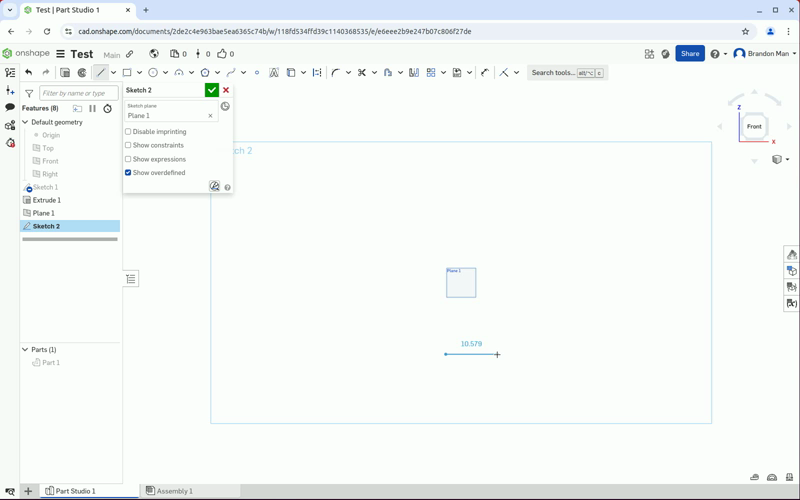
click(497, 354)
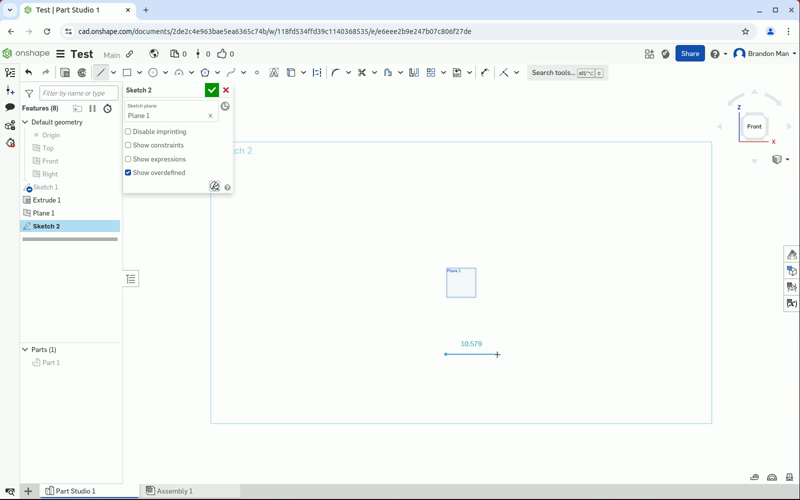
key_up(shift)
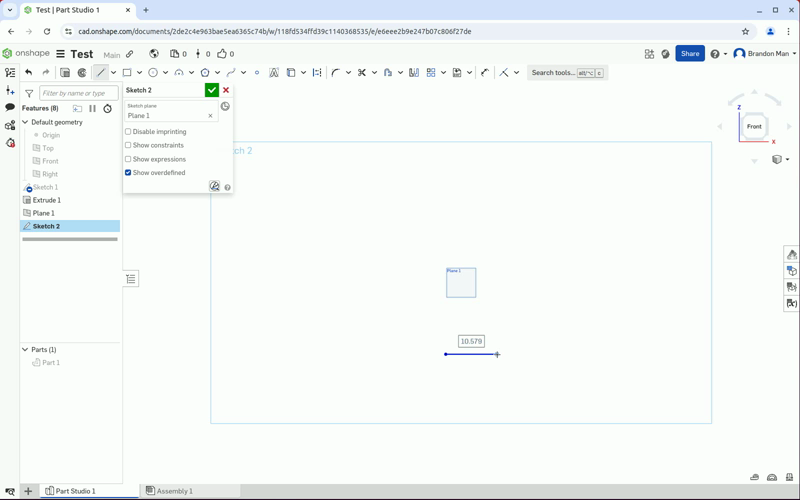
key_down(shift)
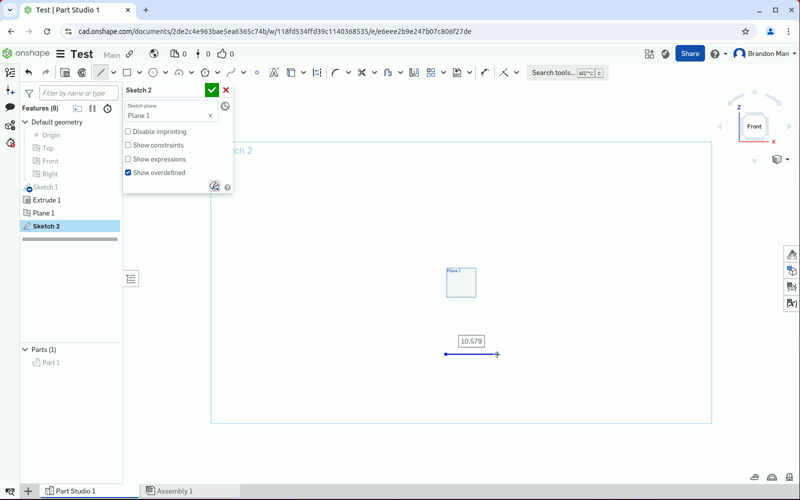
mouse_move(497, 201)
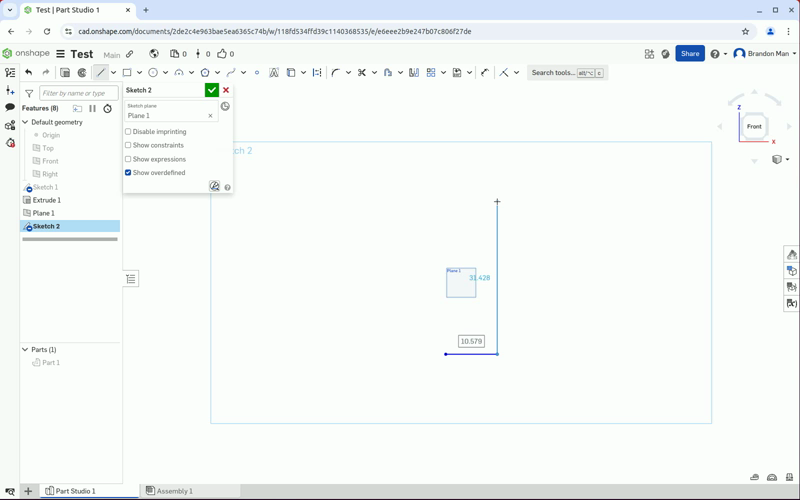
click(497, 201)
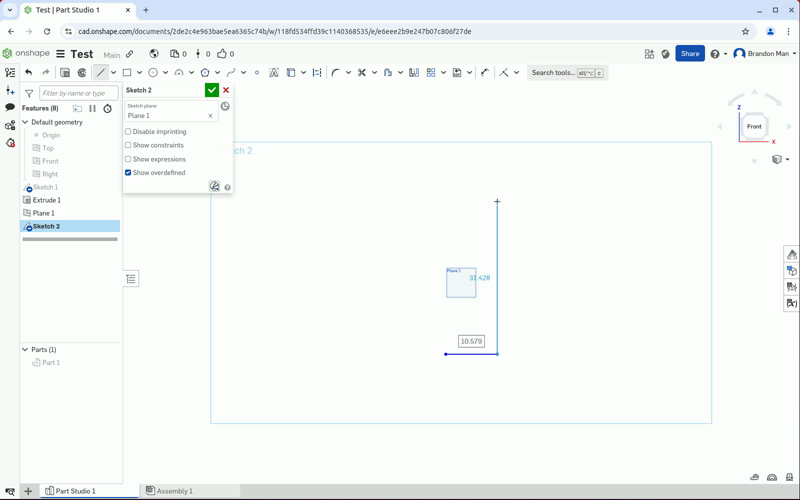
key_up(shift)
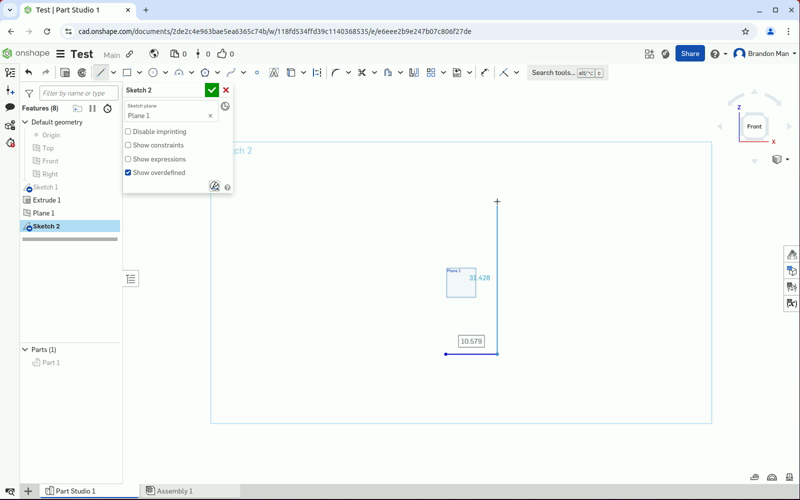
key_down(shift)
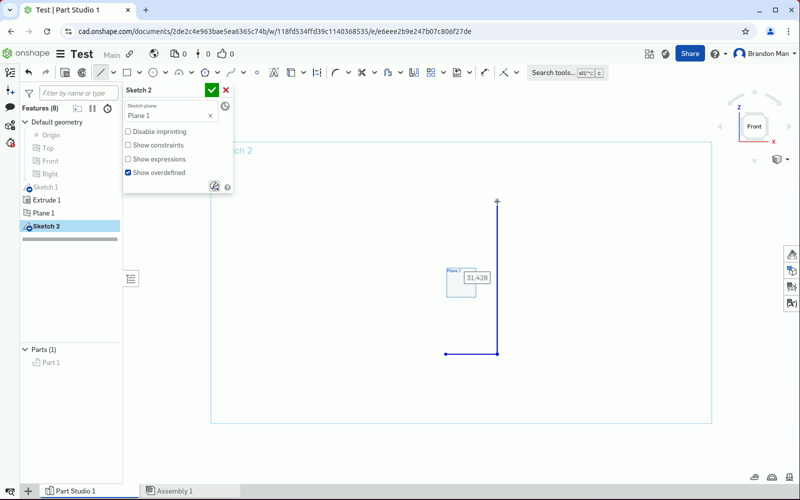
mouse_move(527, 201)
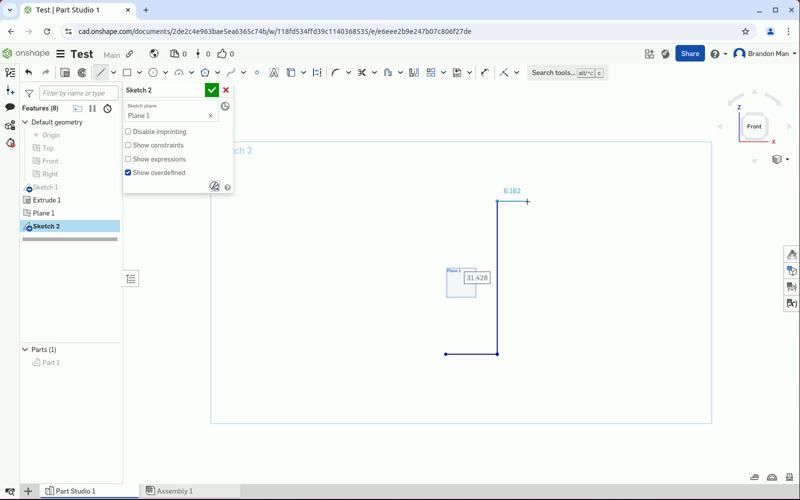
mouse_move(445, 201)
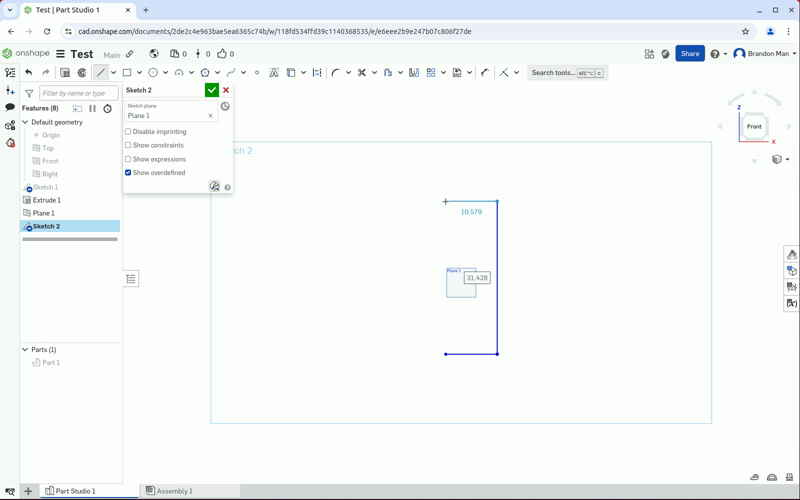
click(445, 201)
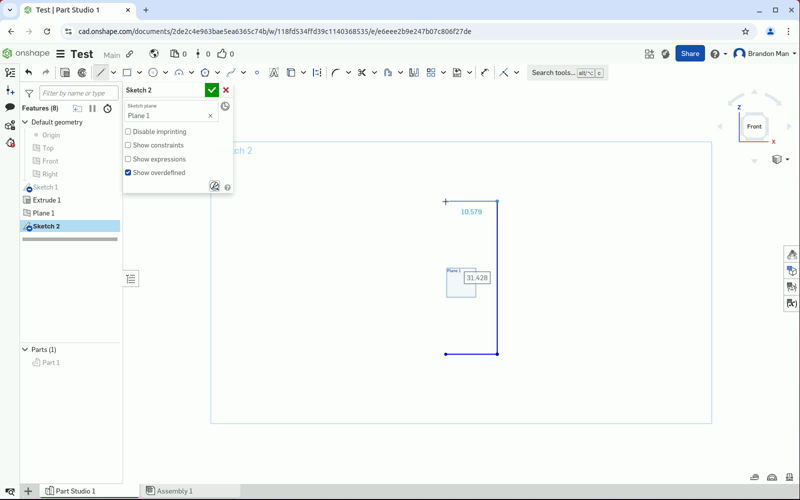
key_up(shift)
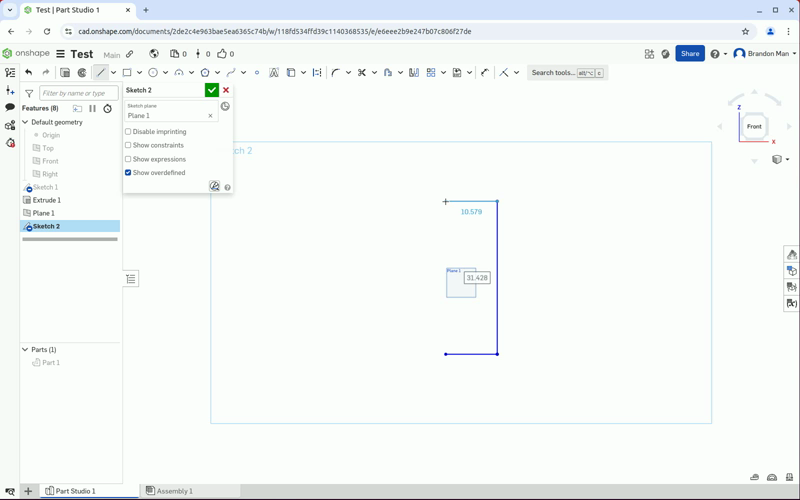
key_down(shift)
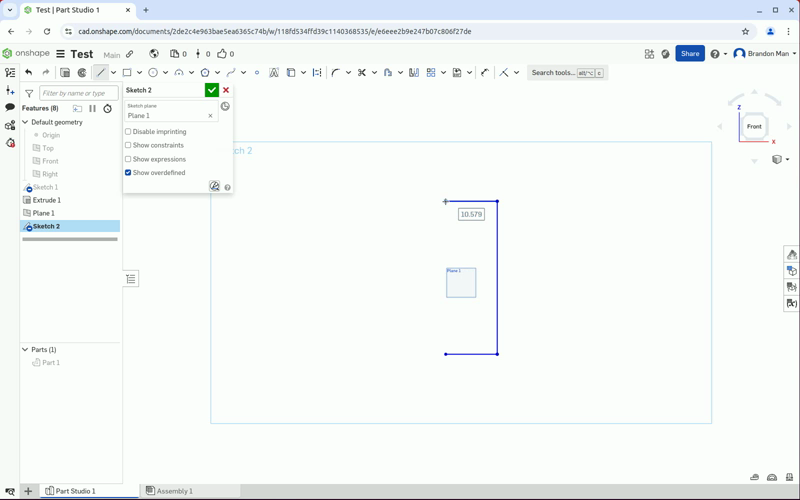
mouse_move(445, 354)
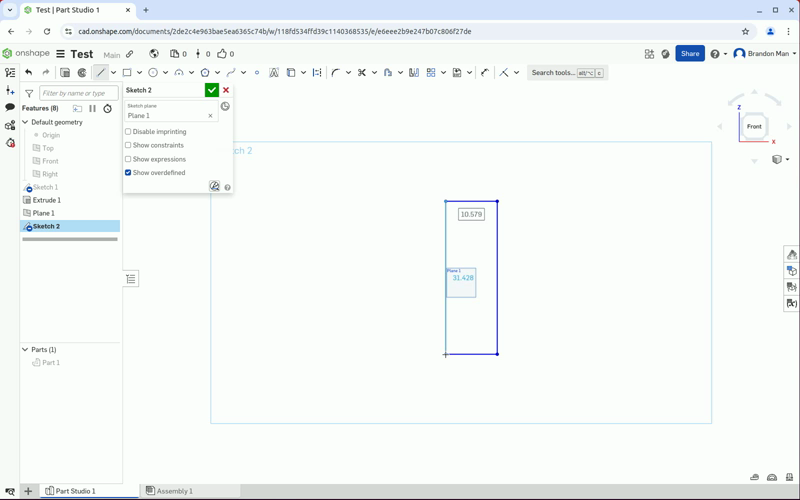
key_up(shift)
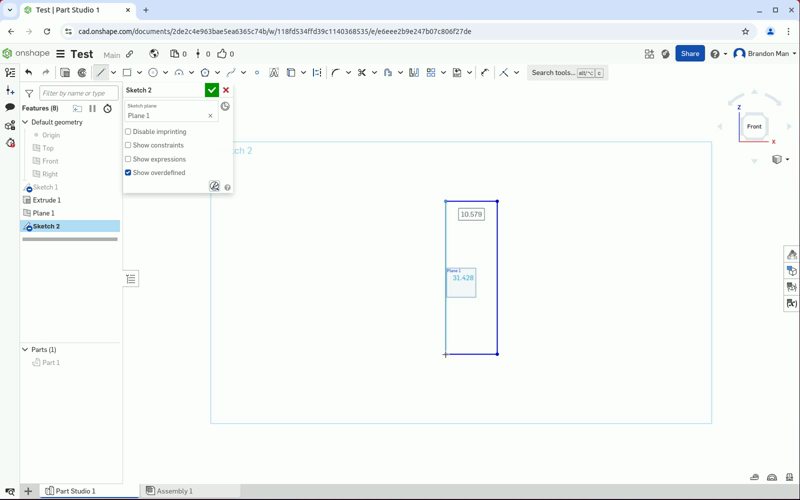
click(445, 354)
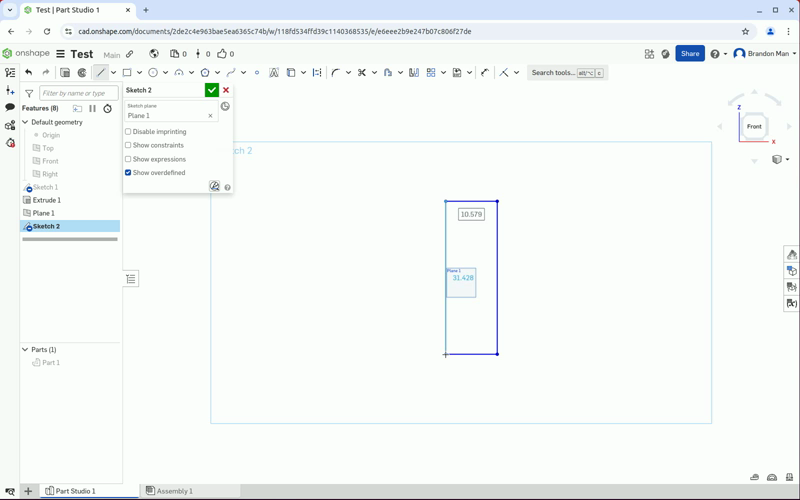
key(esc)
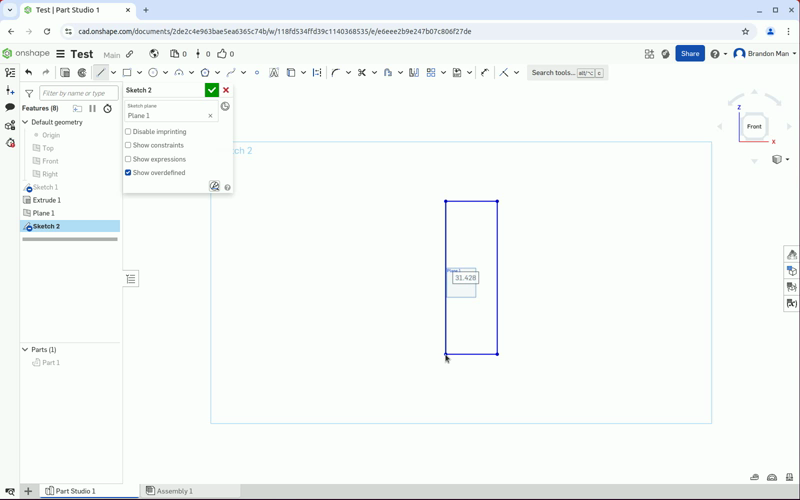
mouse_move(457, 278)
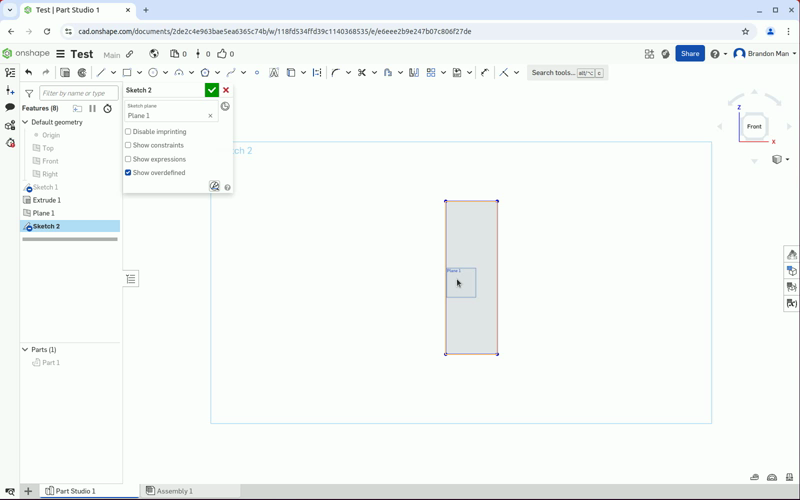
click(457, 278)
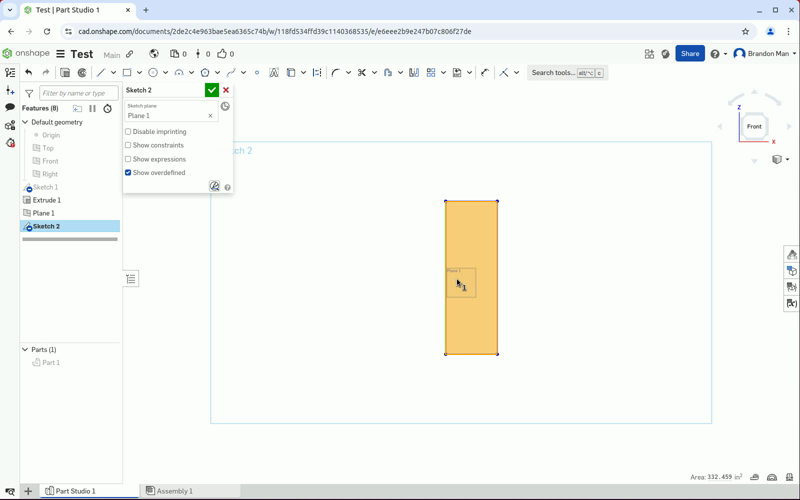
mouse_move(73, 352)
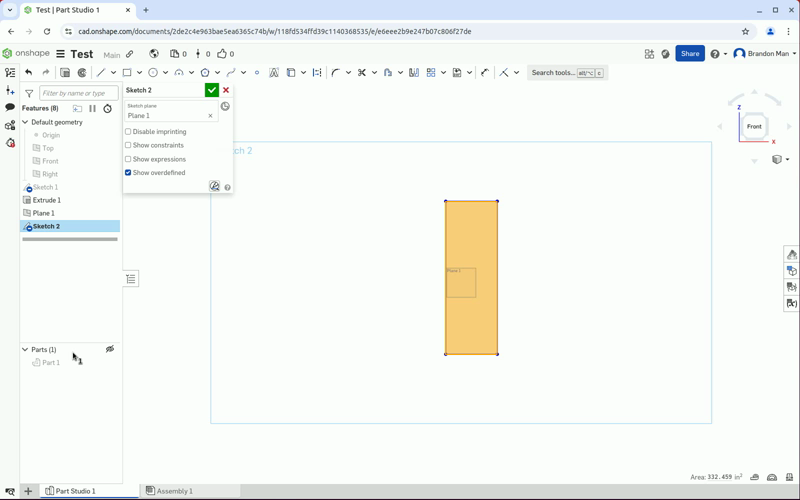
key(shift+y)
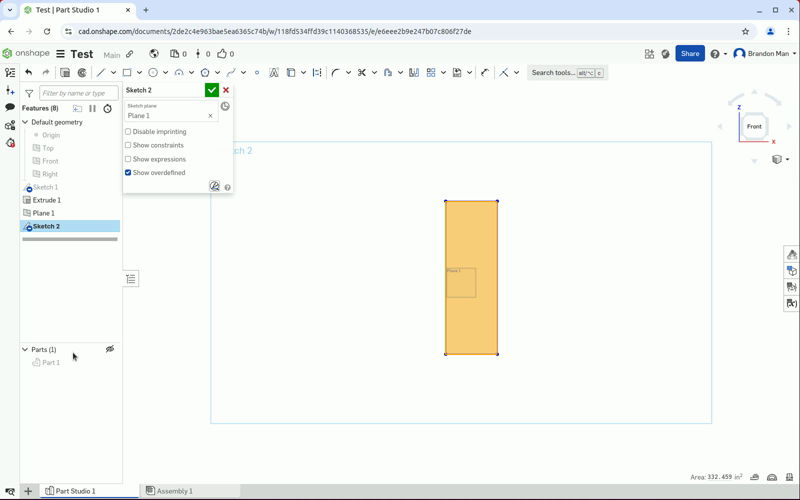
key(shift+e)
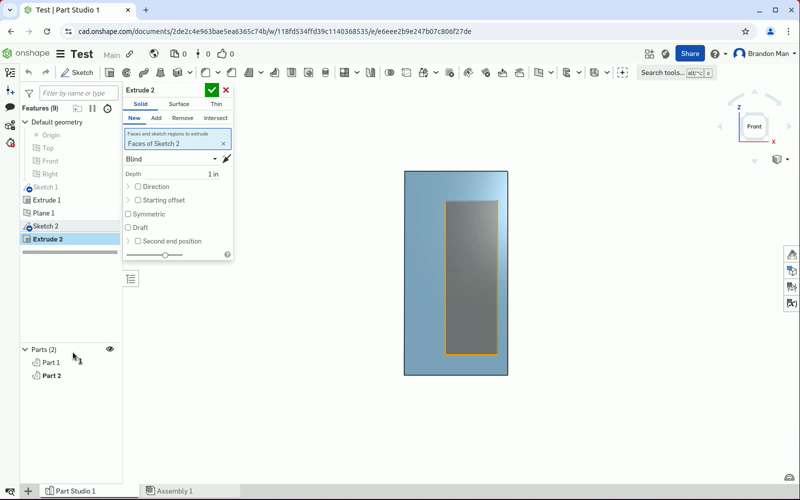
mouse_move(143, 106)
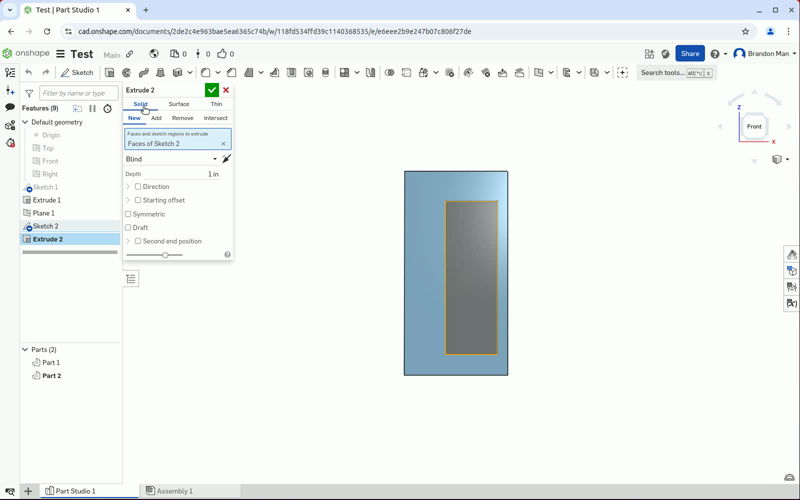
click(143, 106)
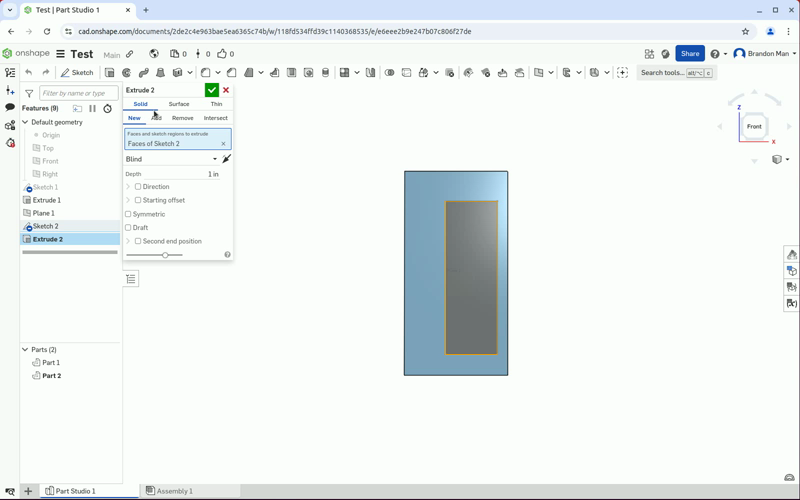
mouse_move(186, 120)
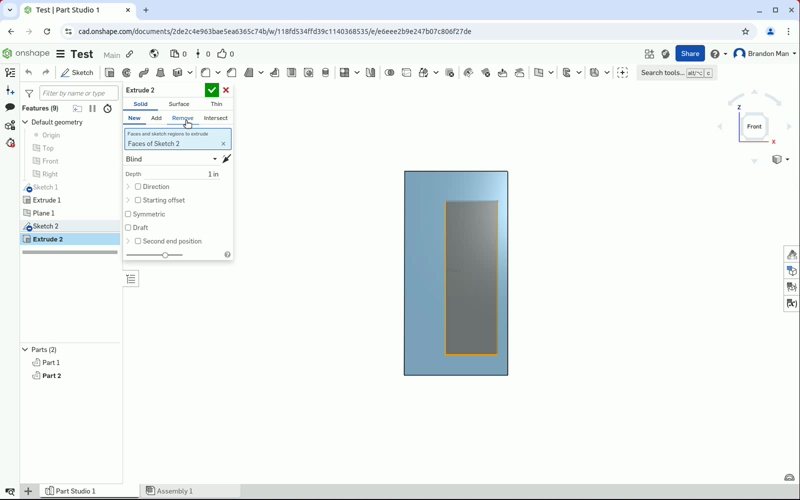
click(186, 120)
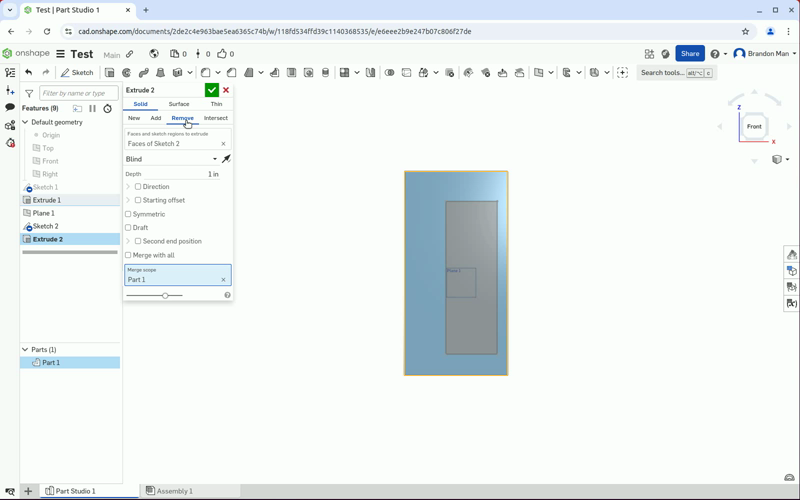
key(tab, 4)
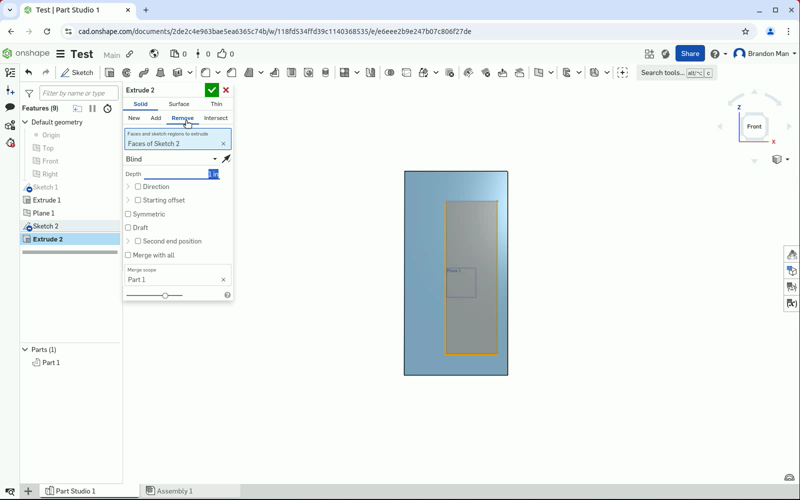
text(4.092)
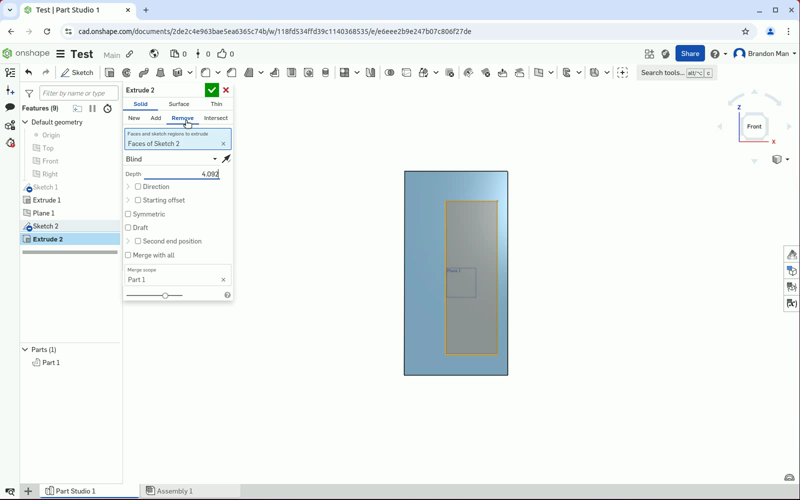
key(tab, 6)
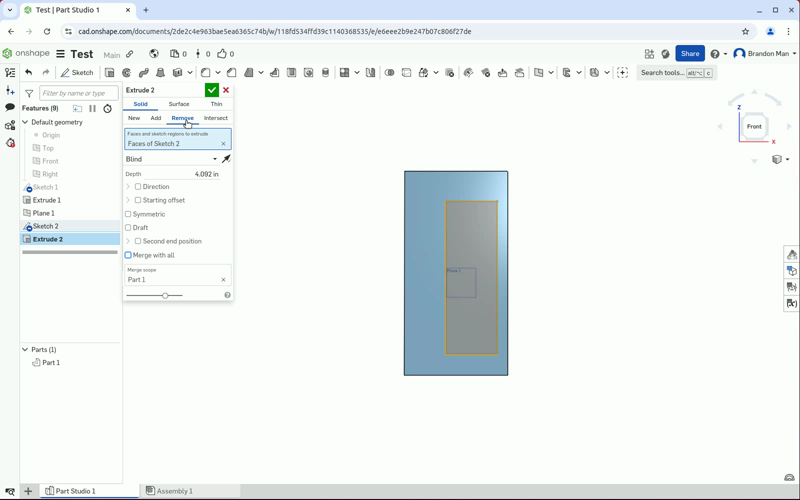
key(space)
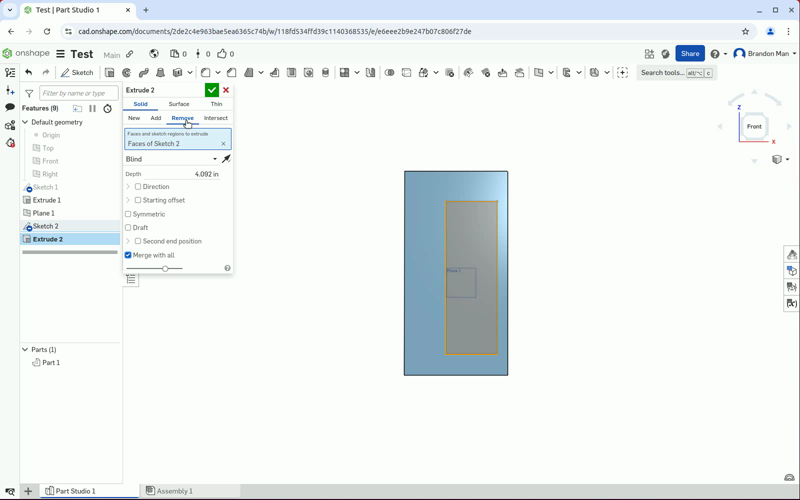
key(enter)
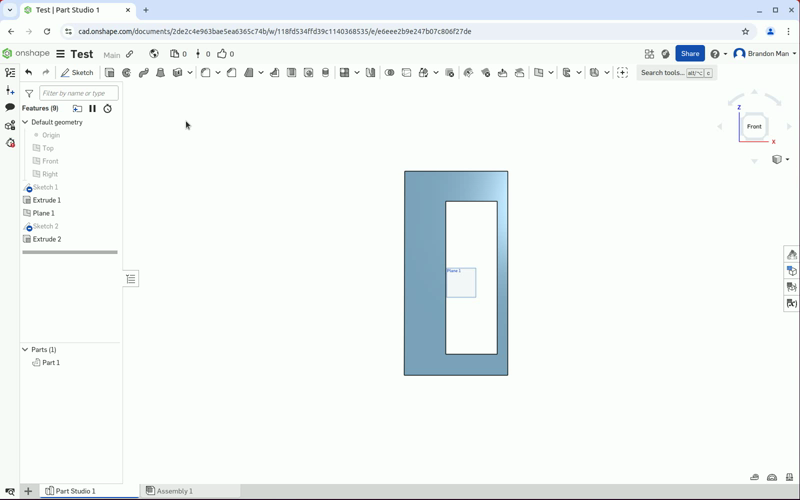
key(shift+h)
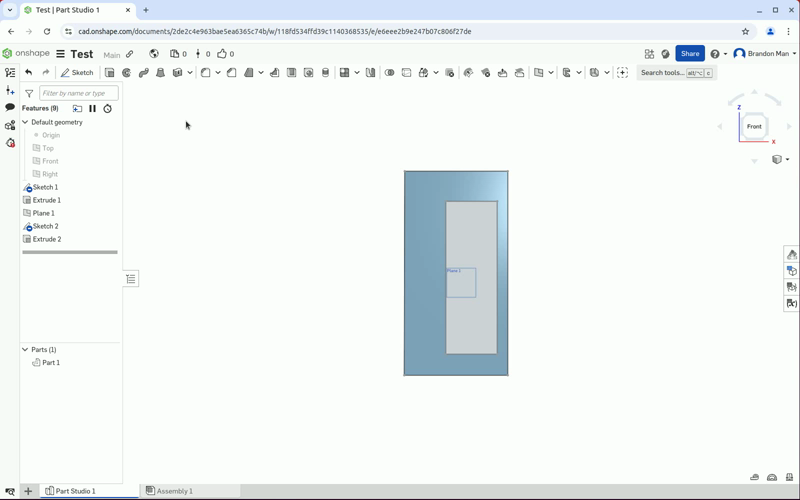
key(shift+h)
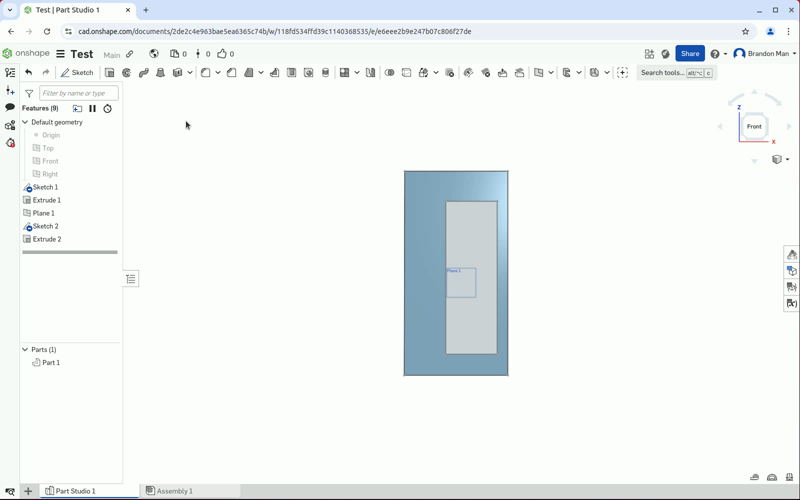
key(shift+7)
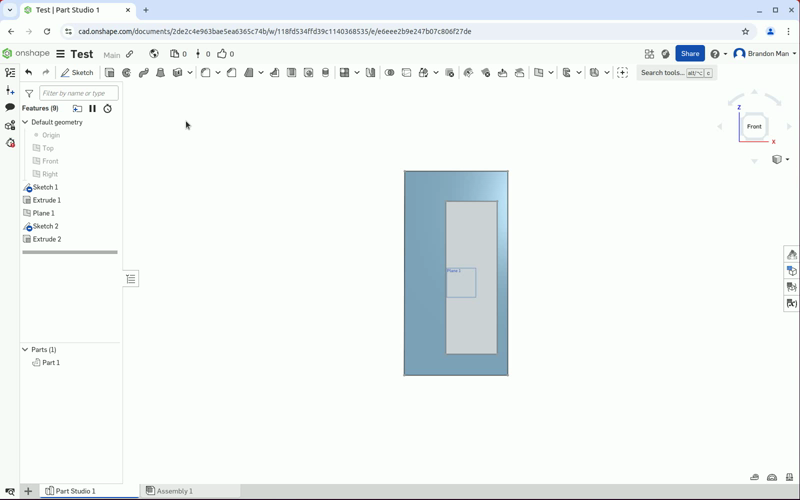
key(left, 2)
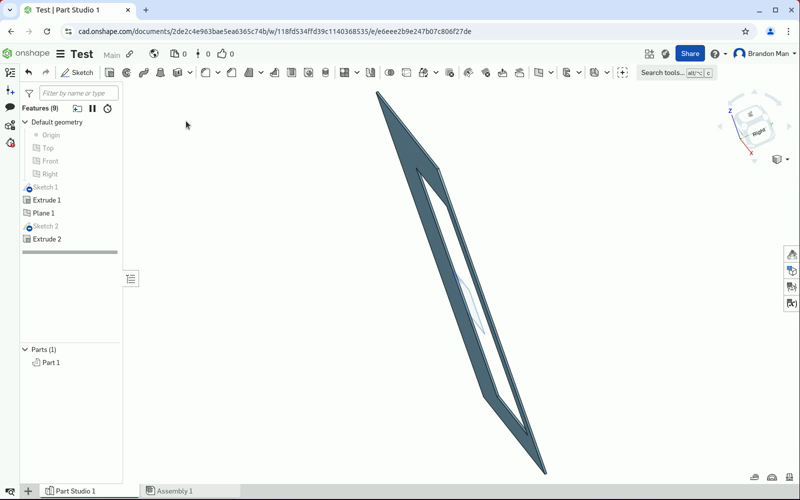
key(down, 2)
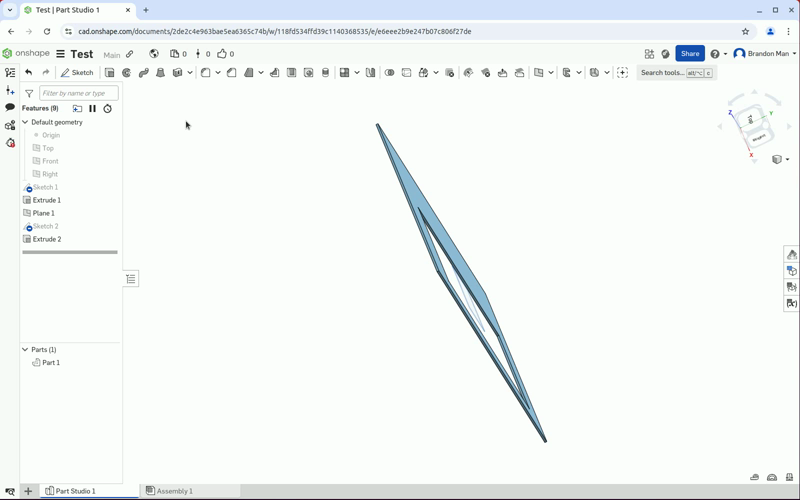
key(up, 2)
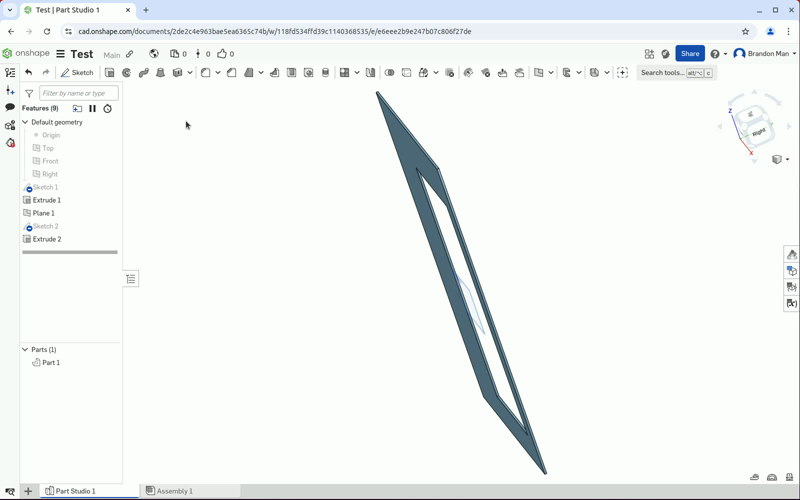
key(right, 2)
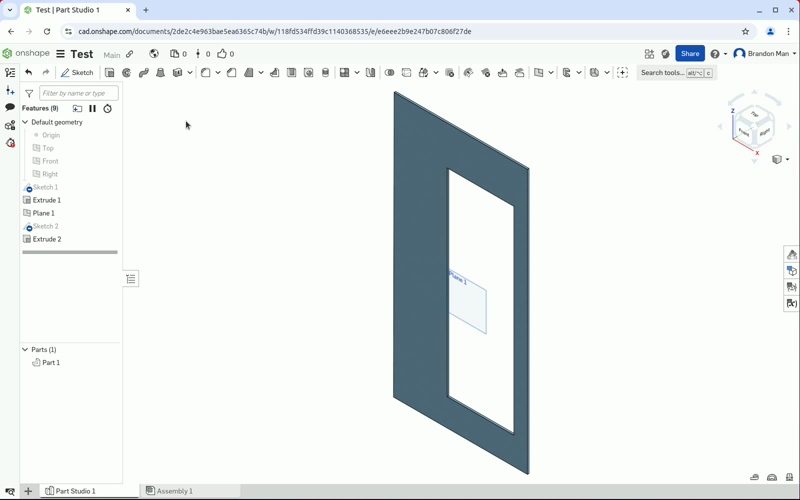
mouse_move(73, 189)
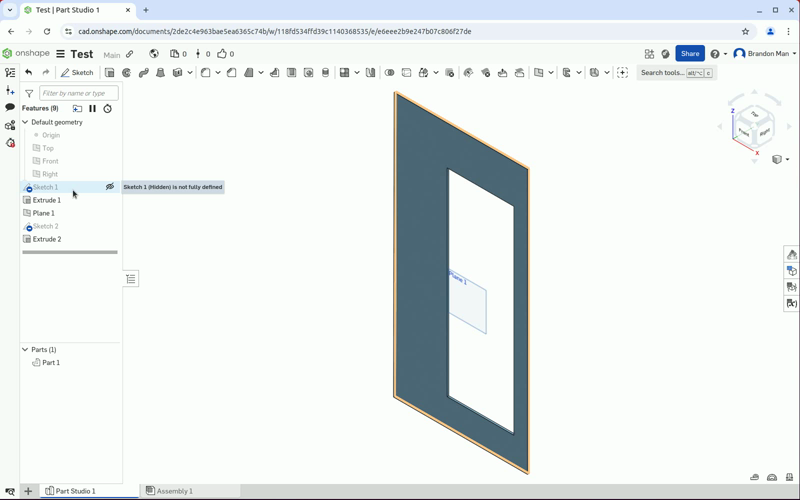
click(73, 189)